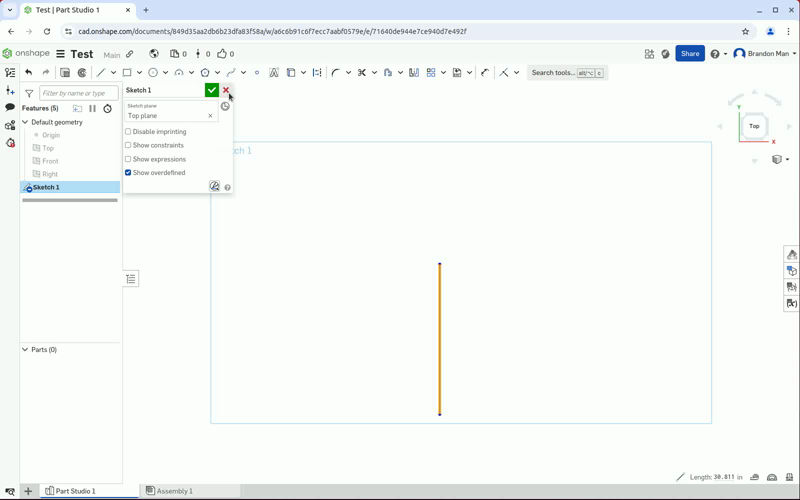
key(shift+h)
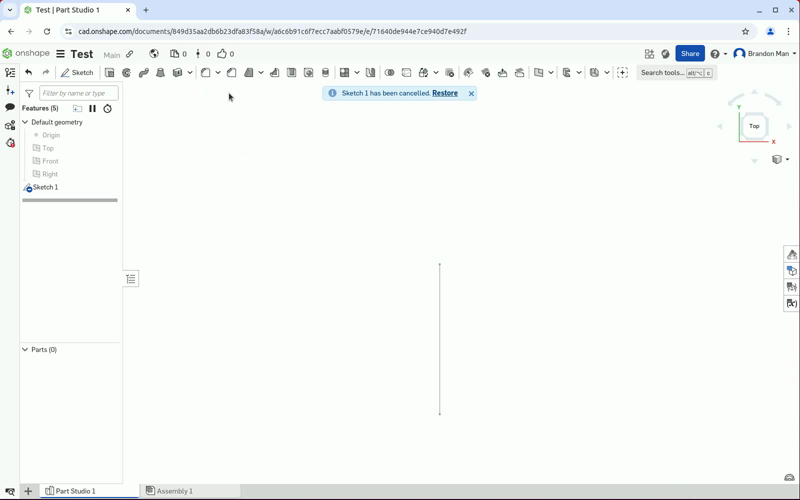
key(shift+s)
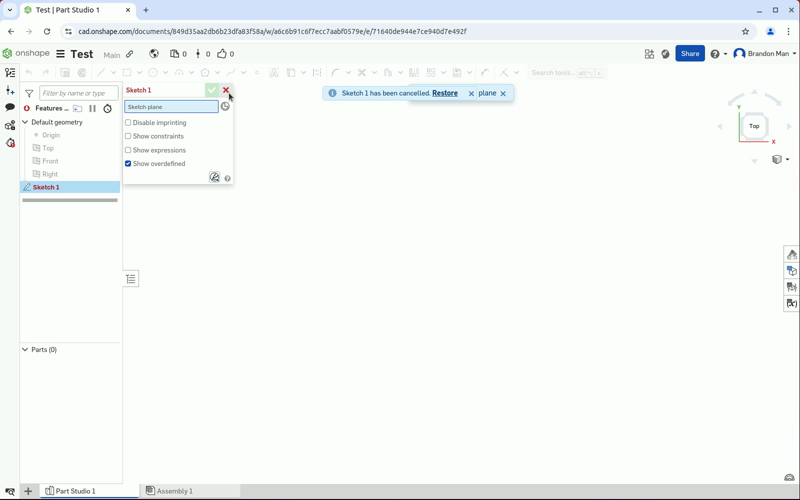
mouse_move(73, 150)
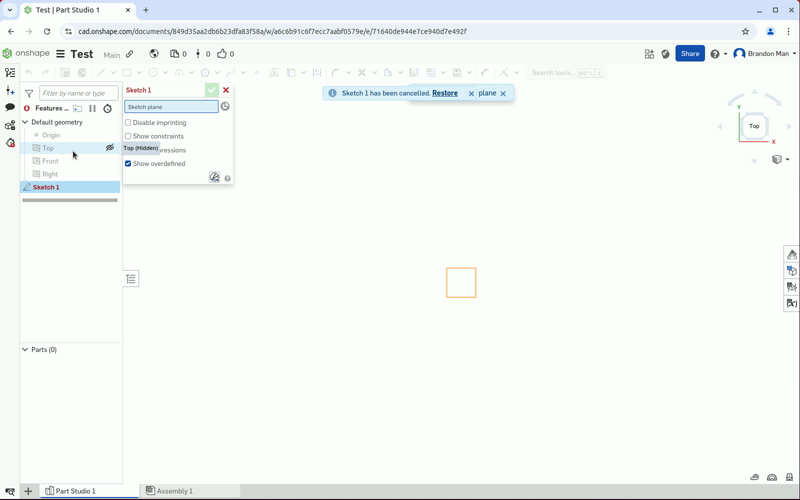
click(73, 150)
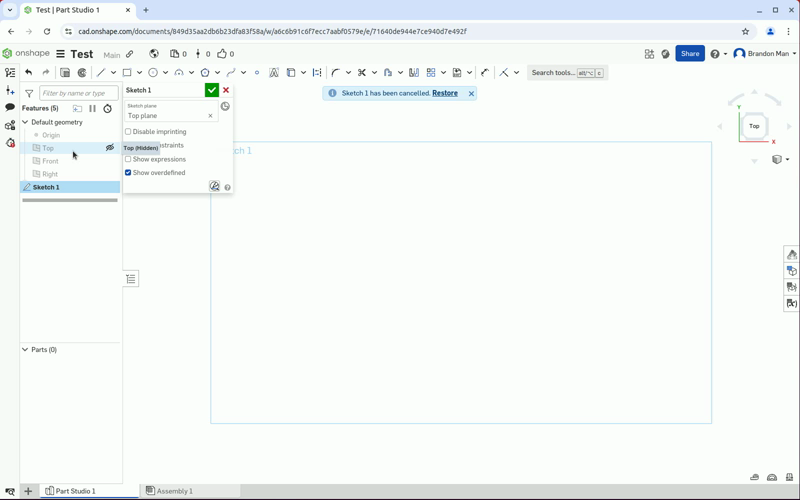
mouse_move(73, 352)
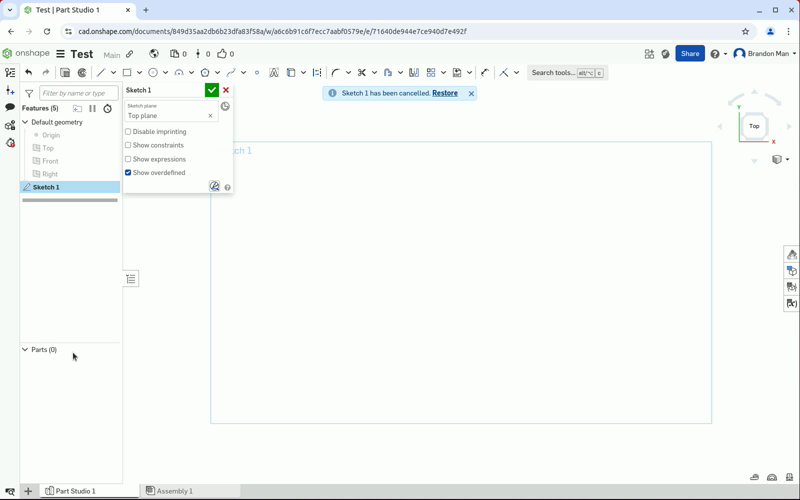
key(y)
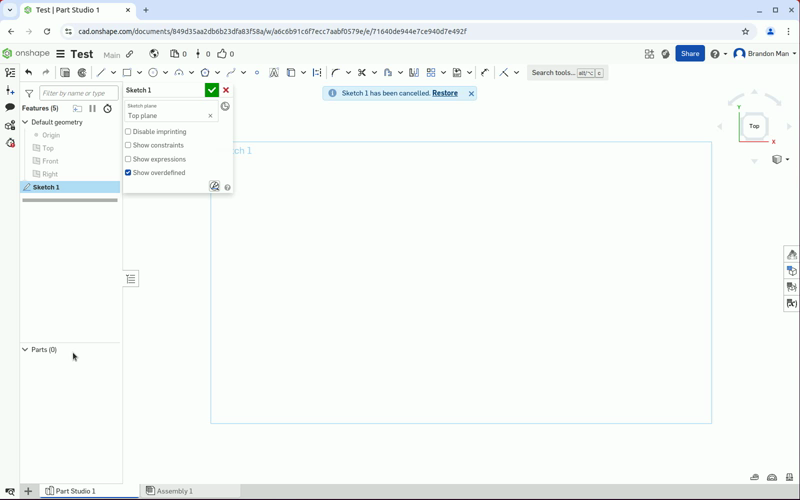
key(l)
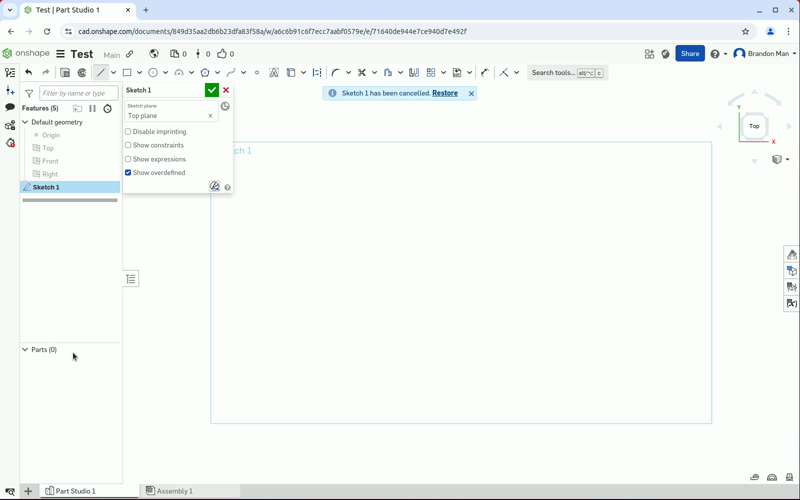
key_down(shift)
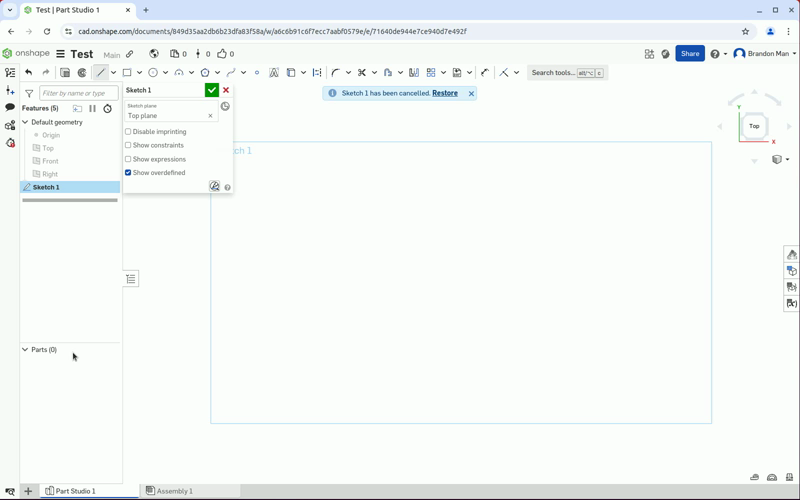
mouse_move(348, 369)
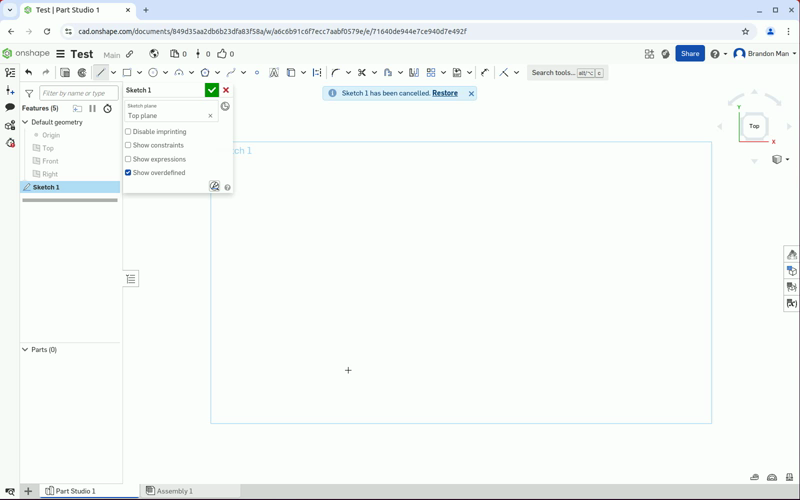
click(348, 369)
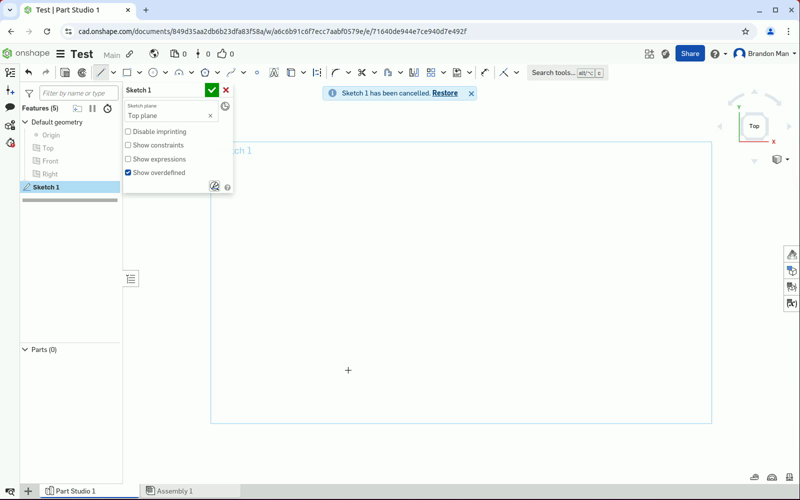
key_up(shift)
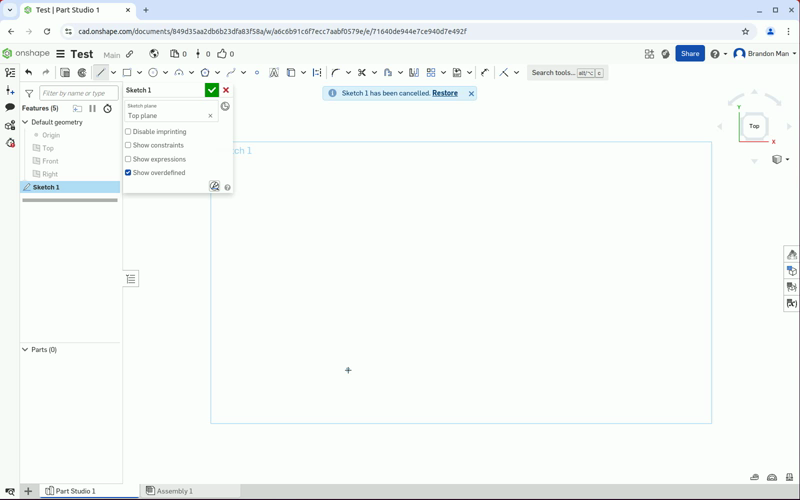
key_down(shift)
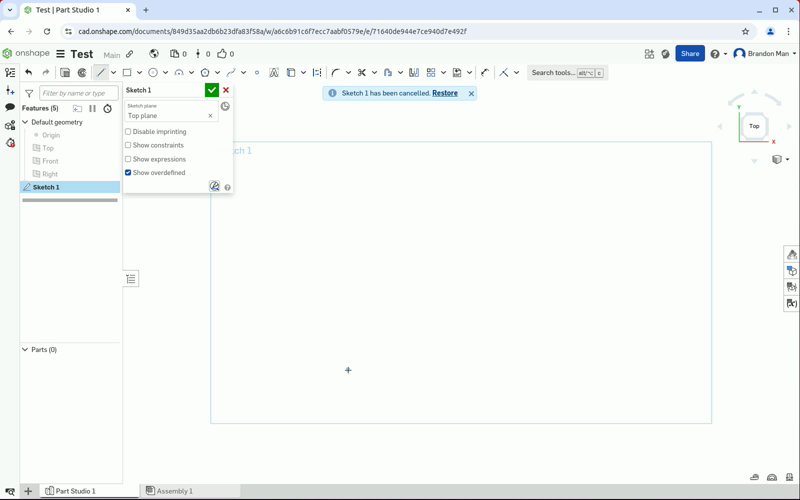
mouse_move(562, 369)
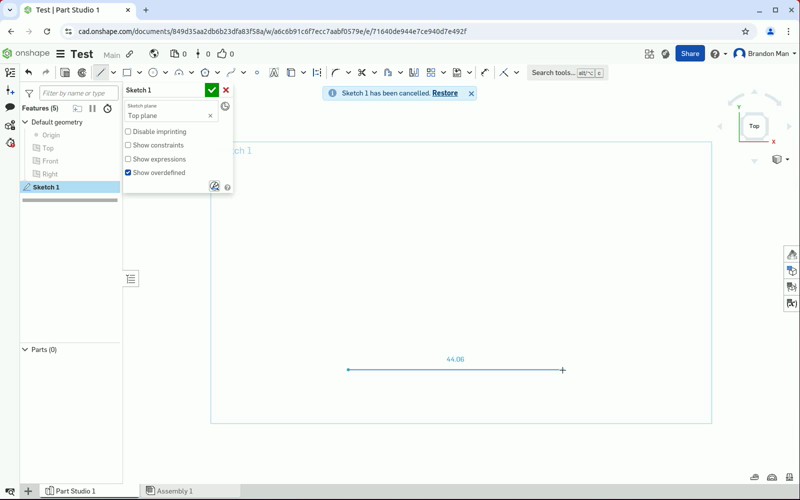
click(562, 369)
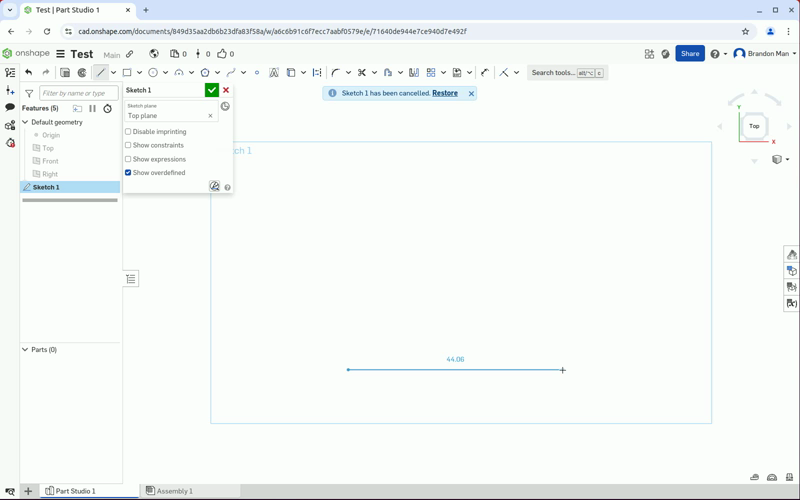
key_up(shift)
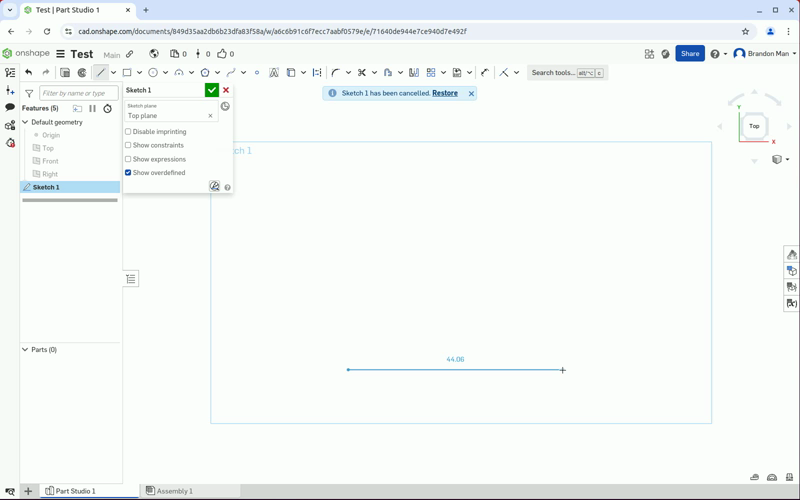
key_down(shift)
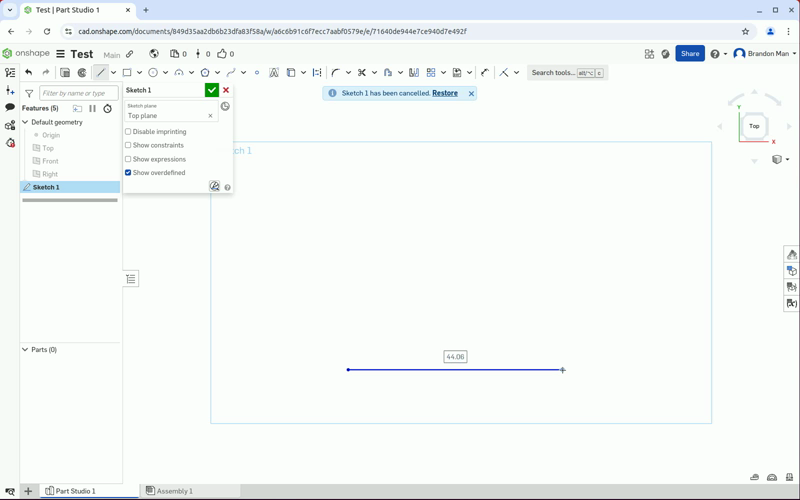
mouse_move(589, 369)
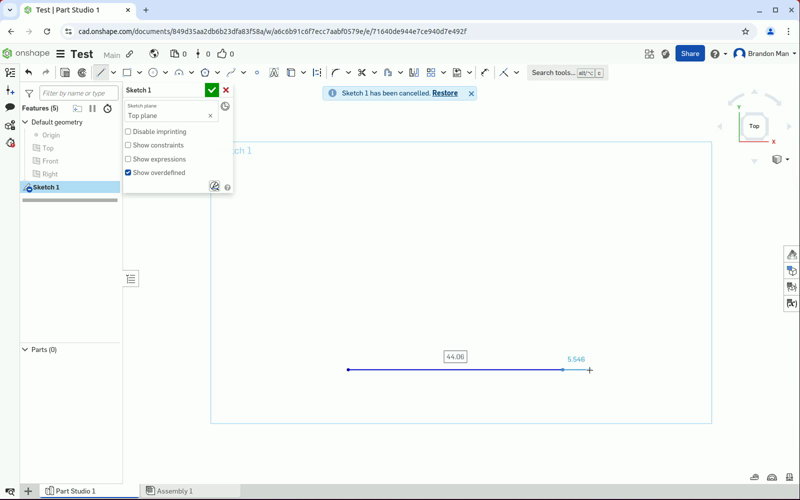
mouse_move(562, 360)
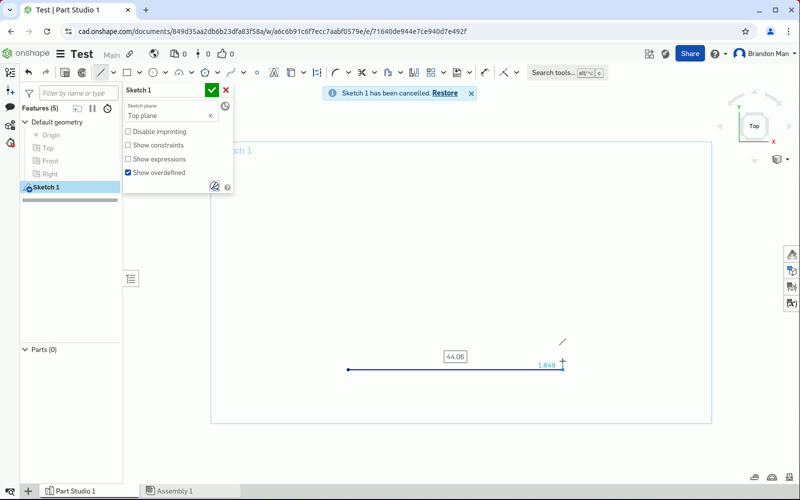
click(562, 360)
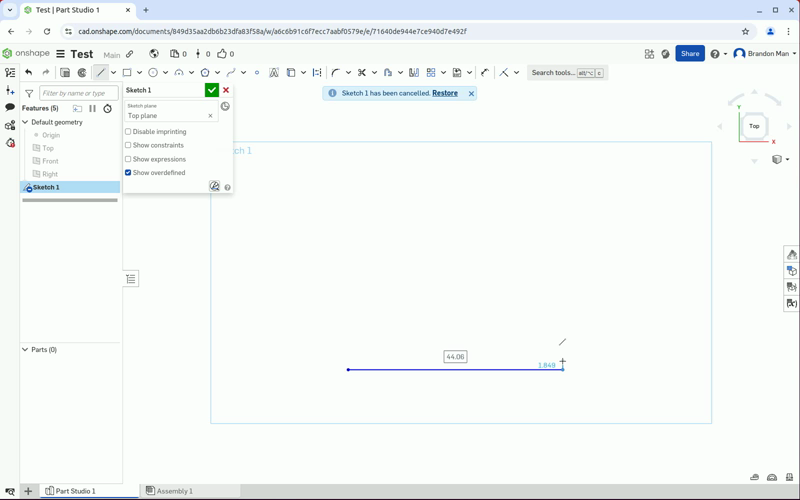
key_up(shift)
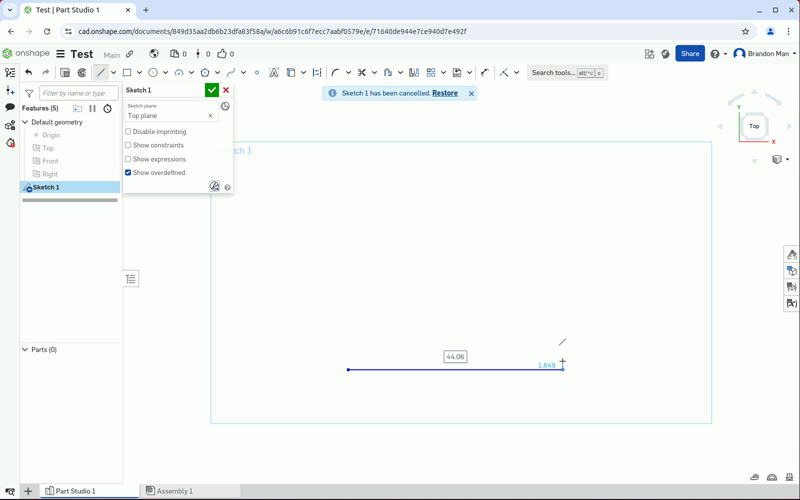
key_down(shift)
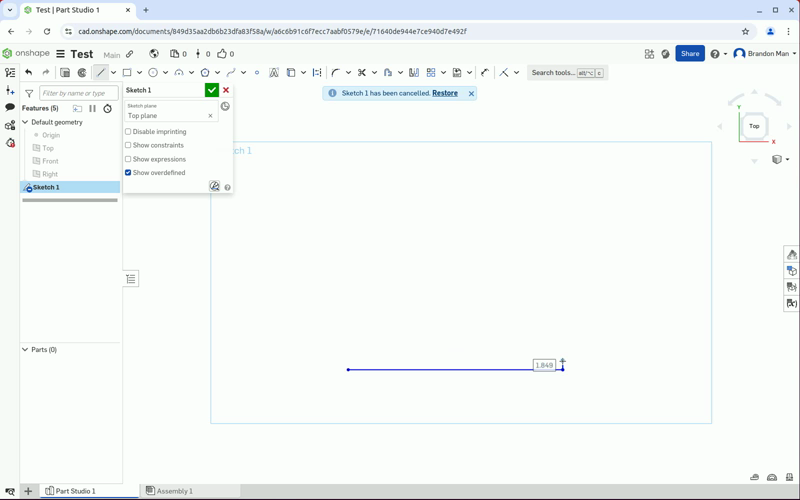
mouse_move(562, 236)
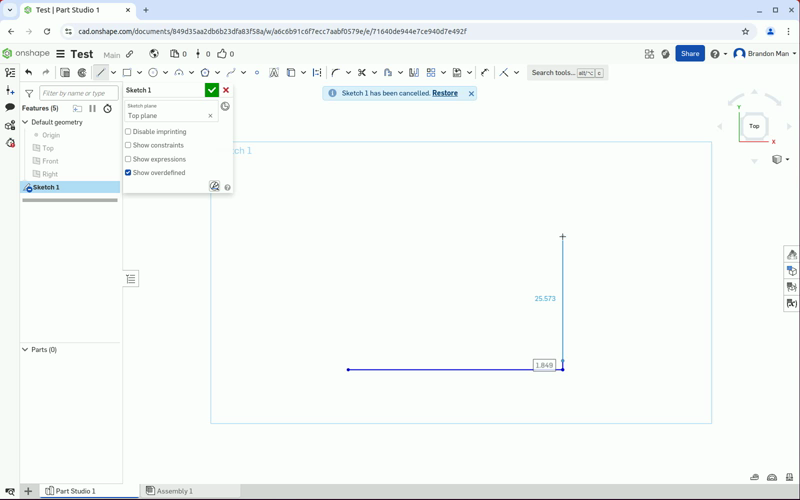
click(562, 236)
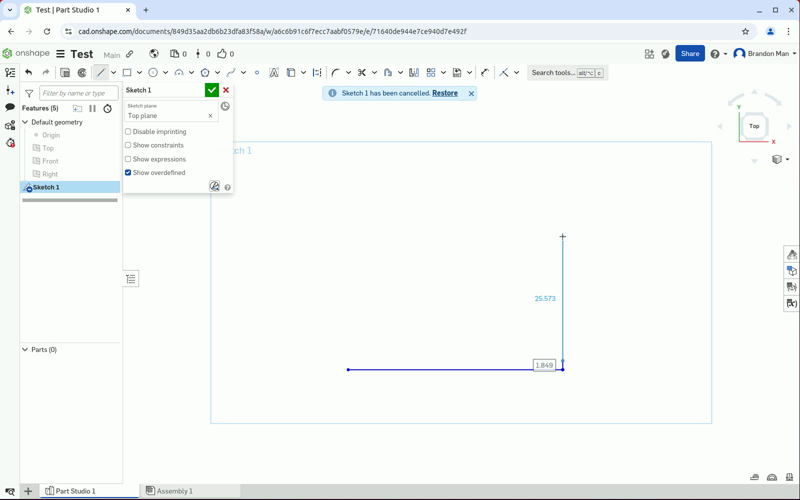
key_up(shift)
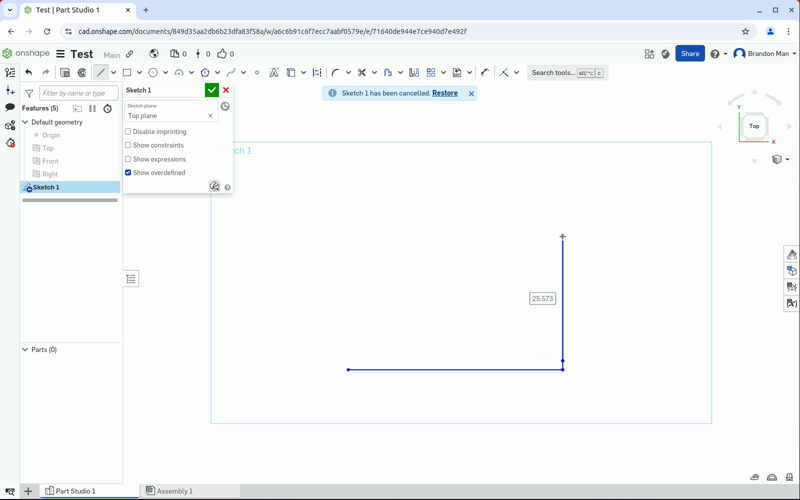
key_down(shift)
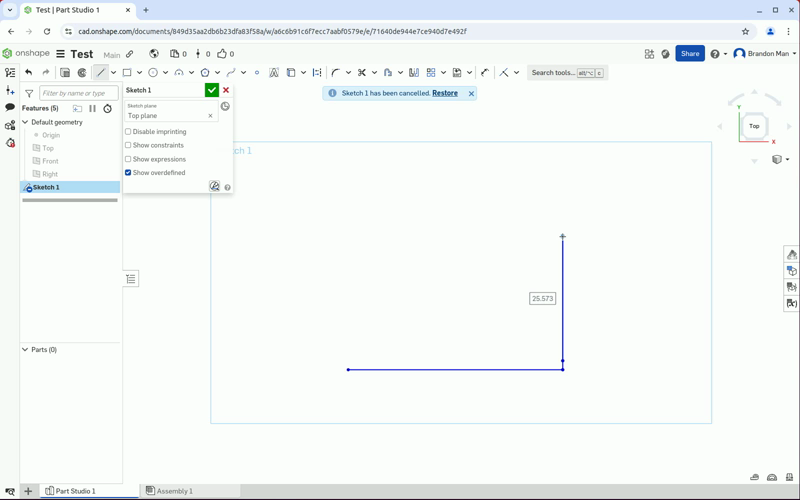
mouse_move(589, 236)
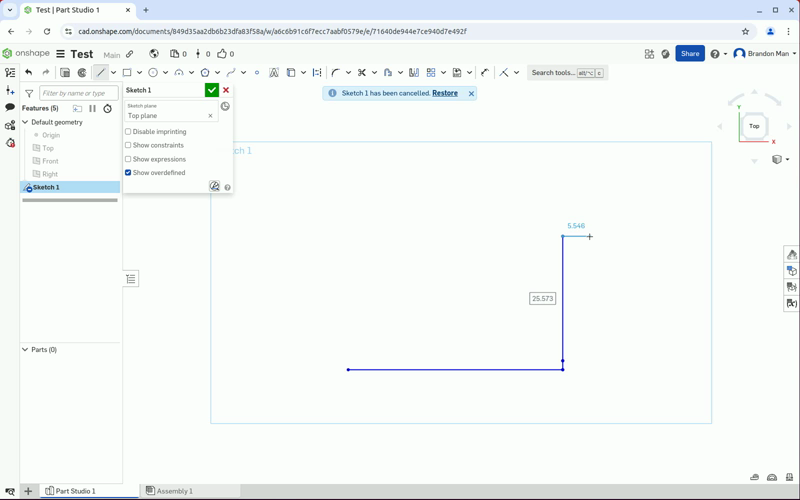
mouse_move(562, 195)
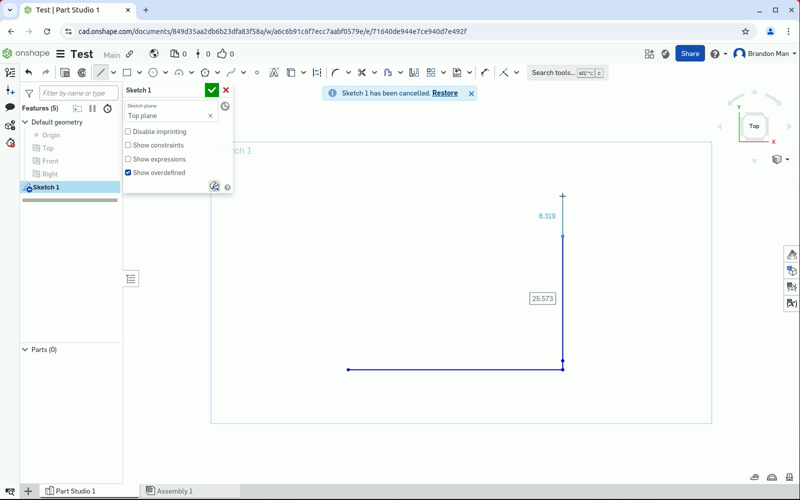
click(562, 195)
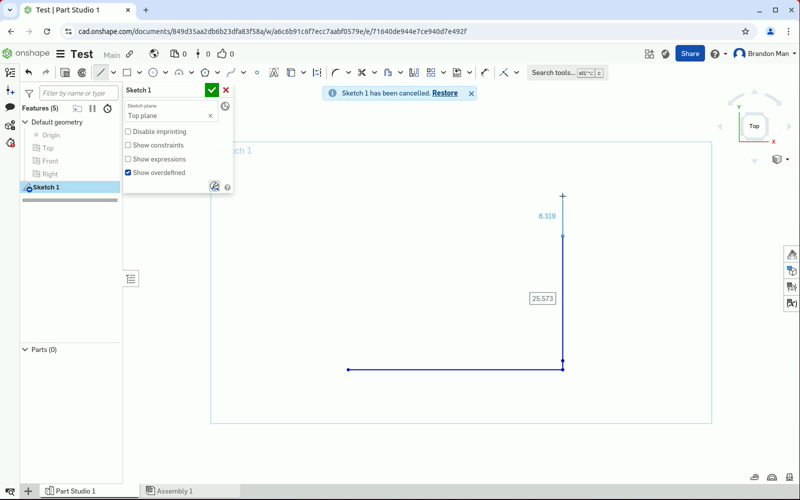
key_up(shift)
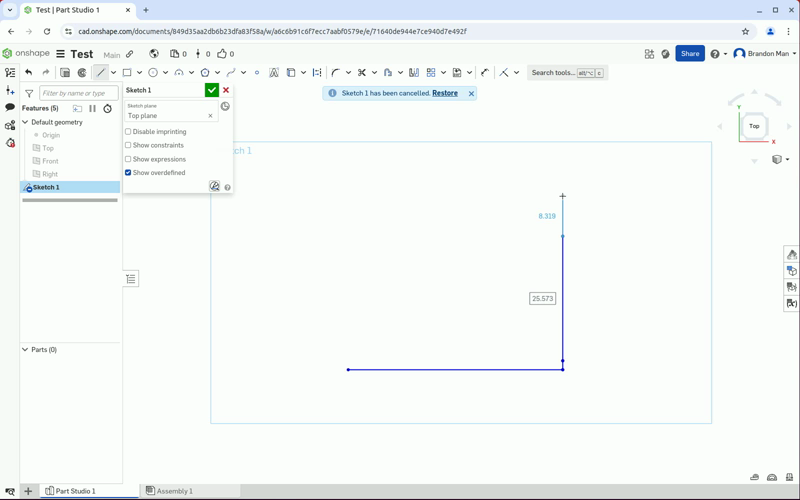
key_down(shift)
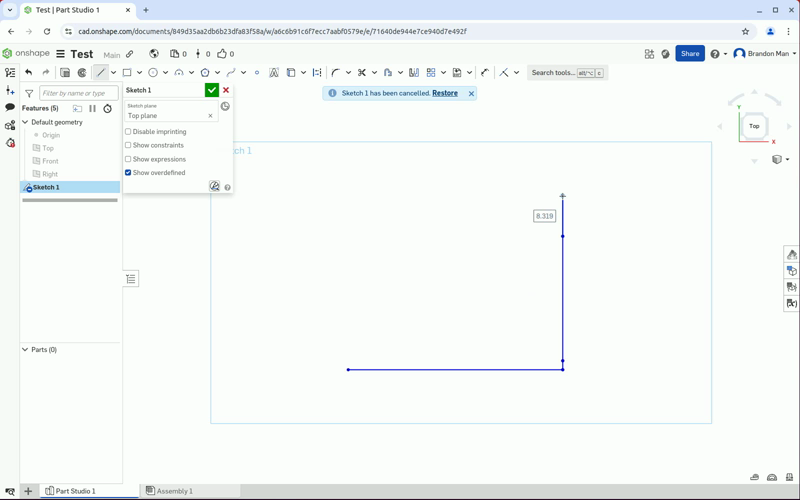
mouse_move(348, 195)
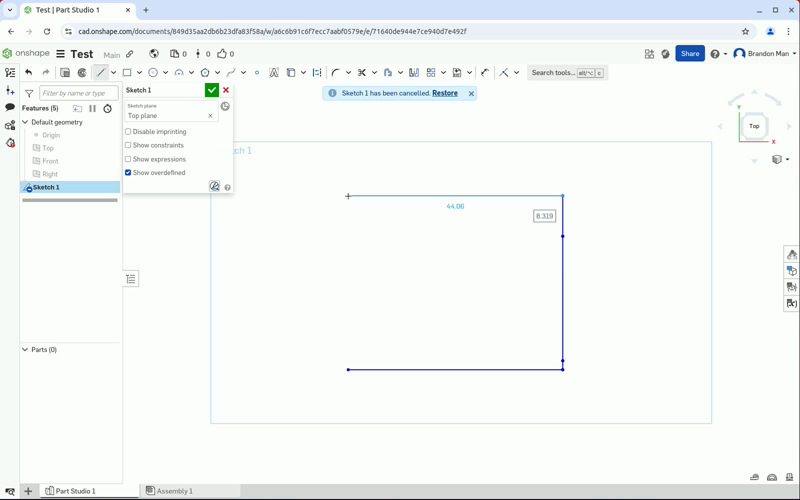
click(348, 195)
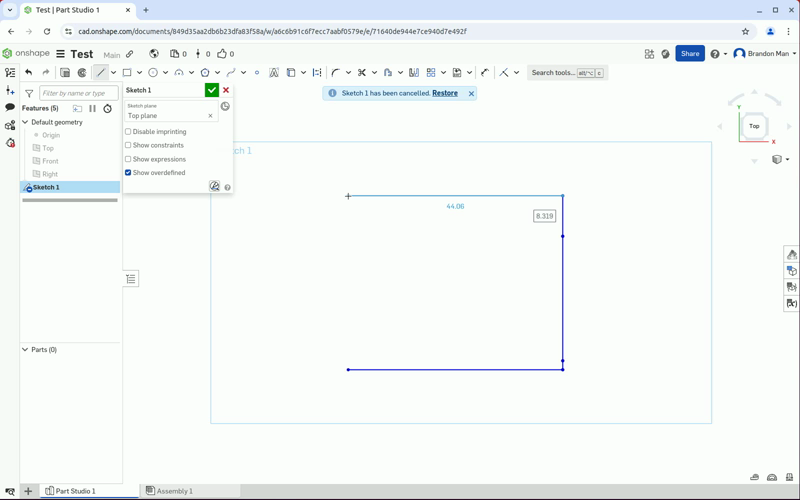
key_up(shift)
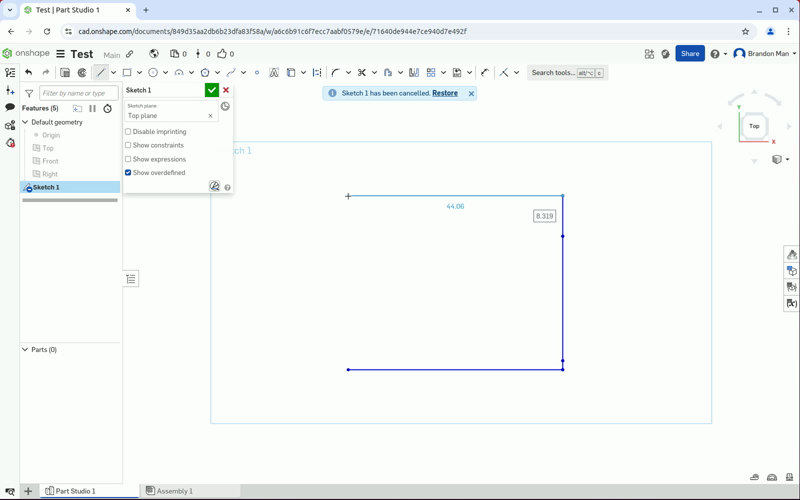
key_down(shift)
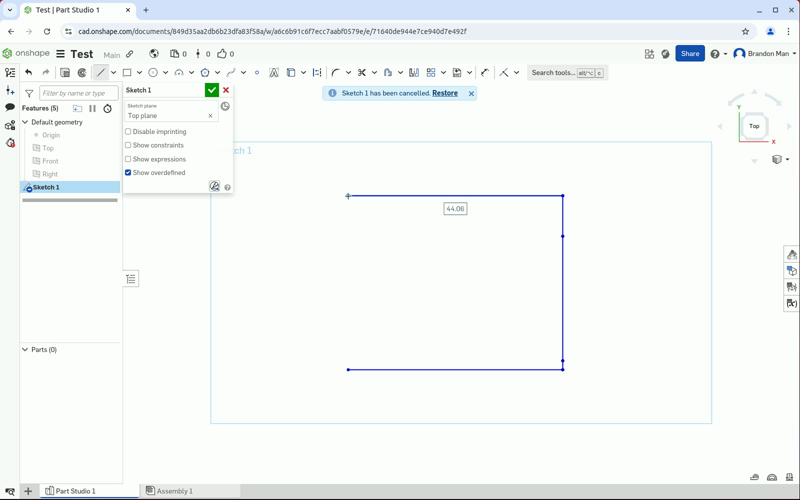
mouse_move(348, 369)
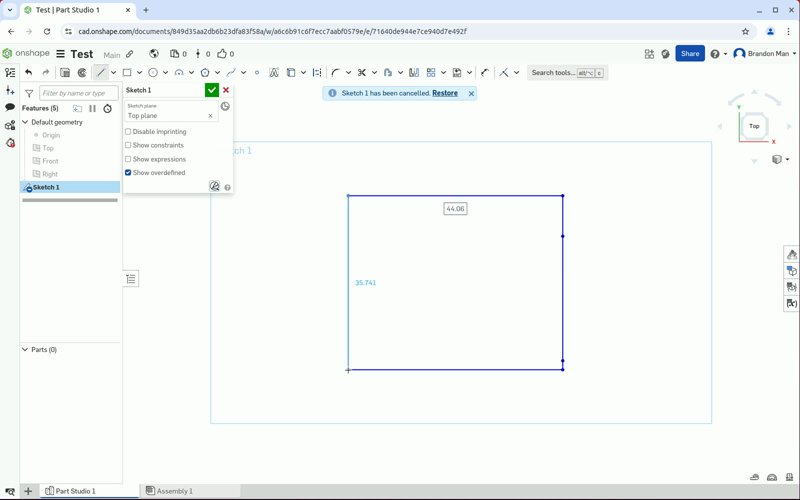
key_up(shift)
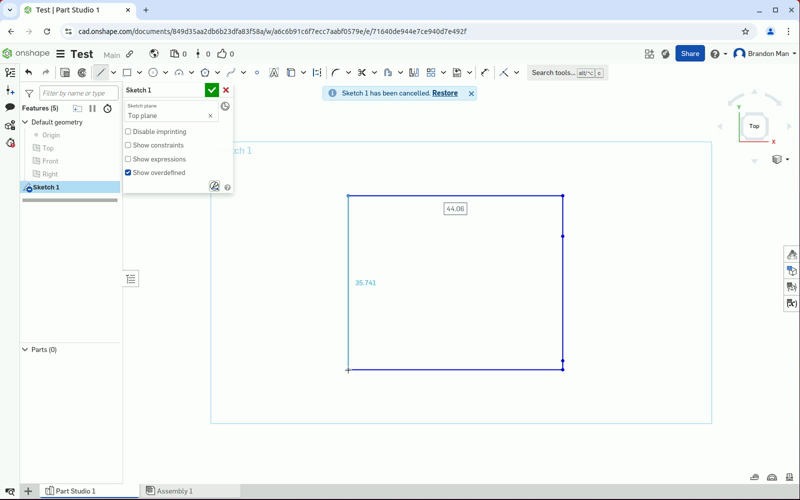
click(348, 369)
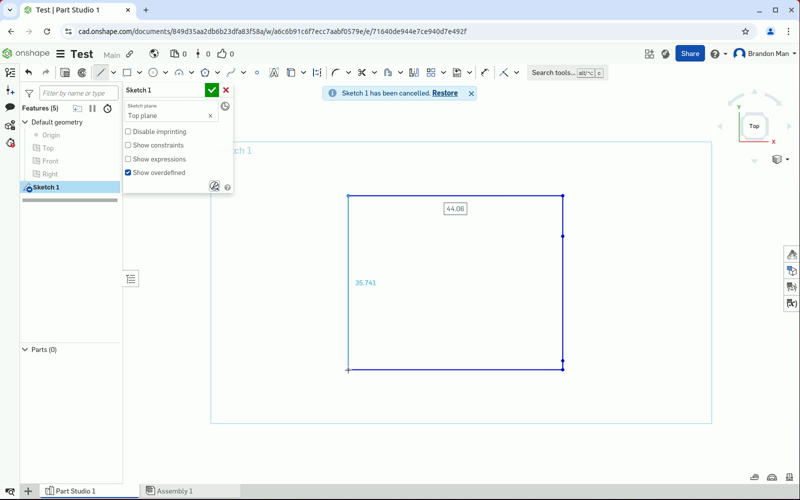
key(esc)
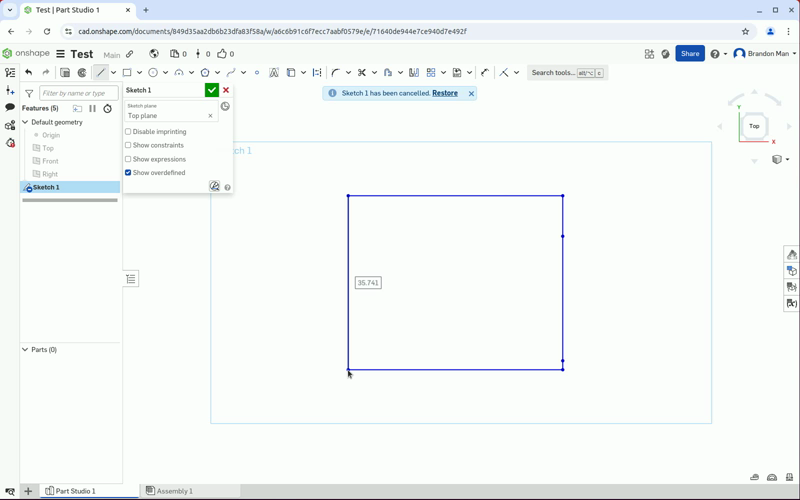
mouse_move(516, 262)
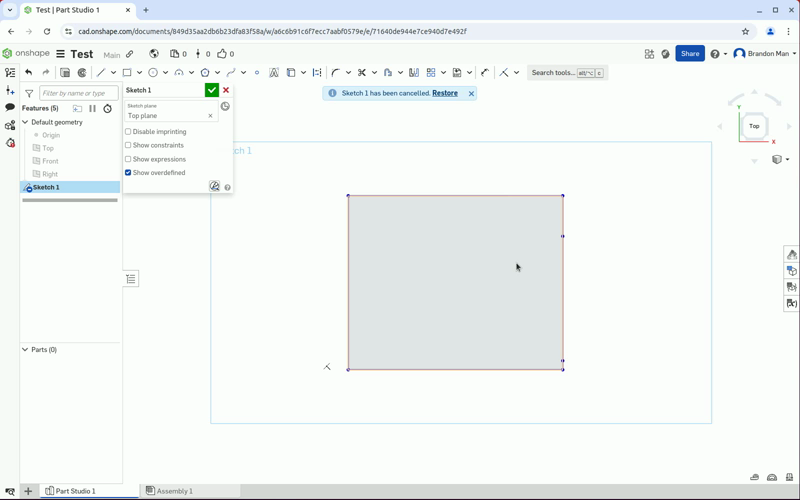
click(516, 262)
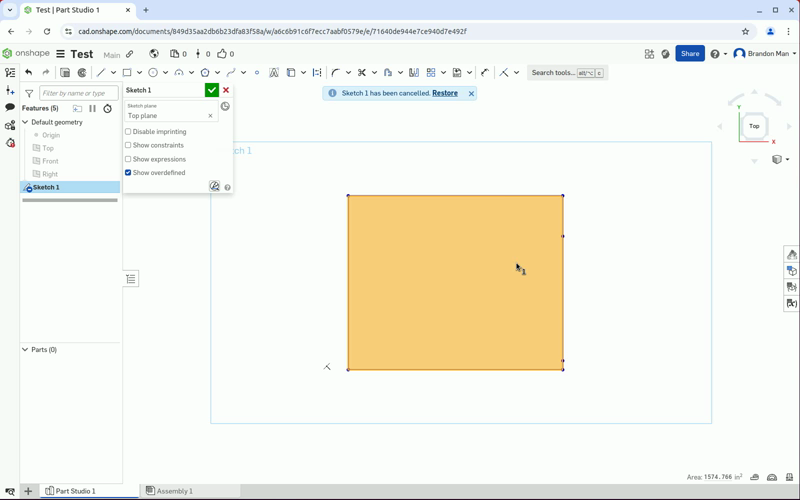
mouse_move(73, 352)
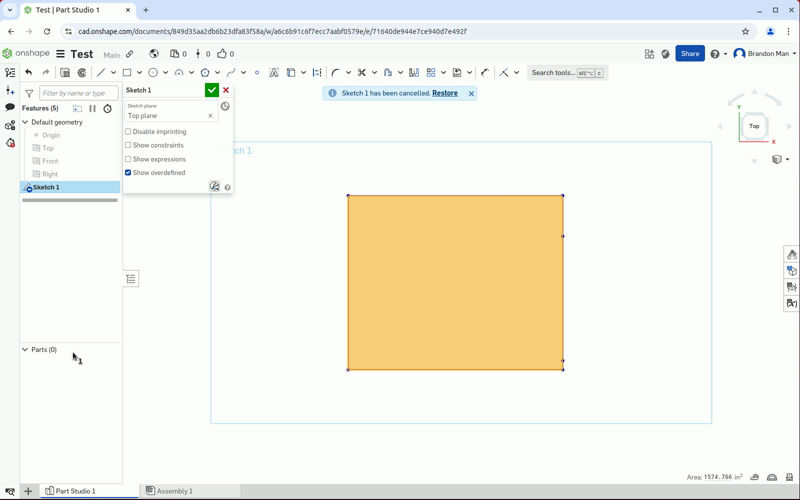
key(shift+y)
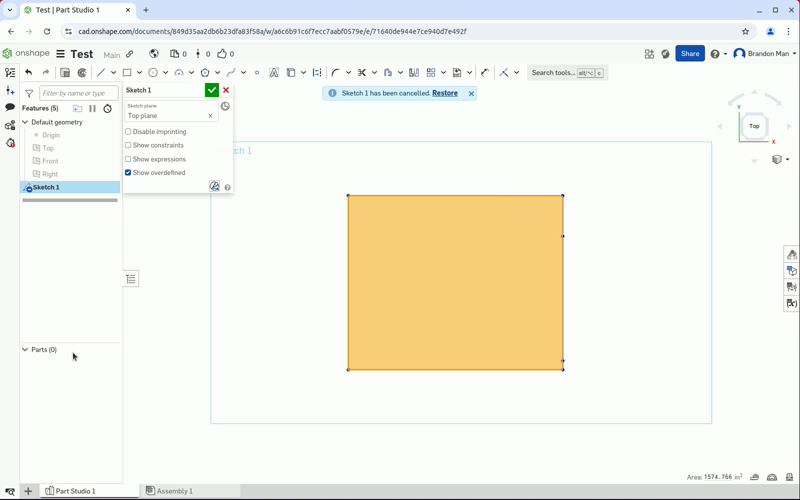
key(shift+e)
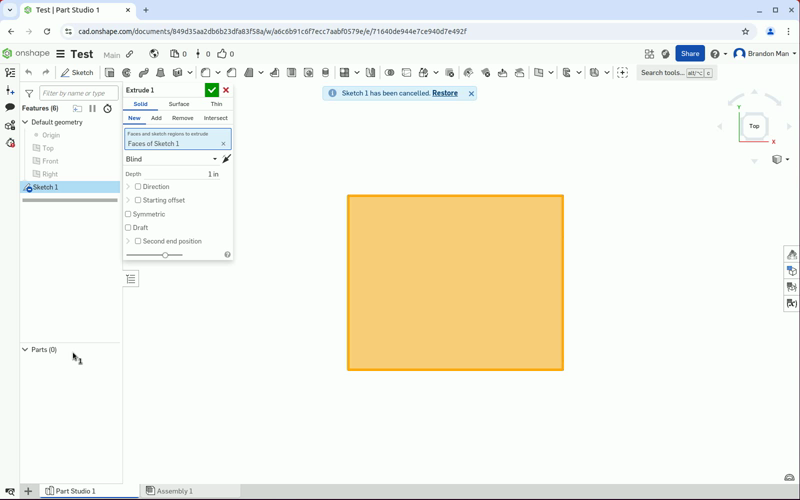
mouse_move(143, 106)
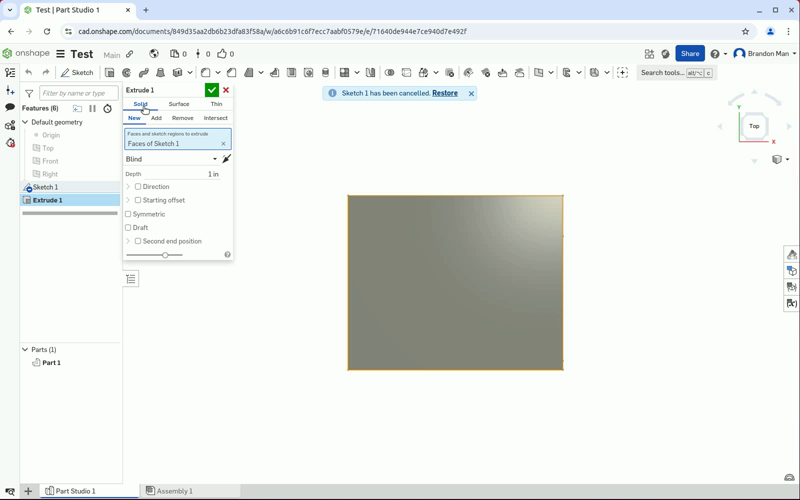
click(143, 106)
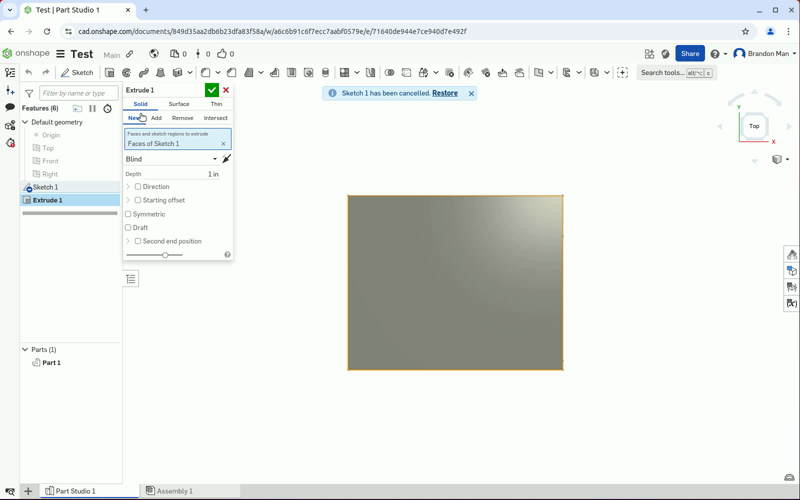
mouse_move(137, 120)
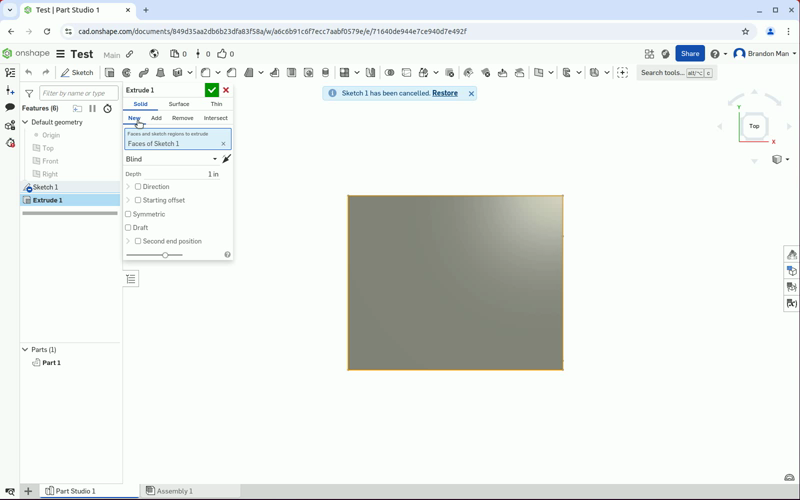
click(137, 120)
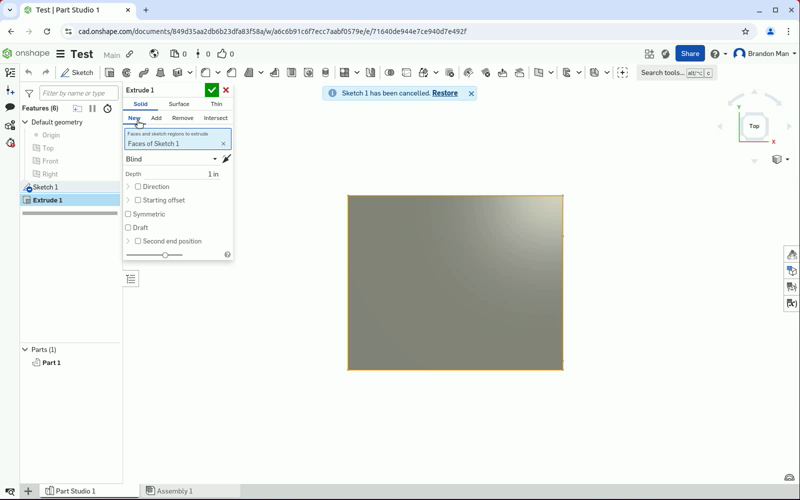
key(tab, 4)
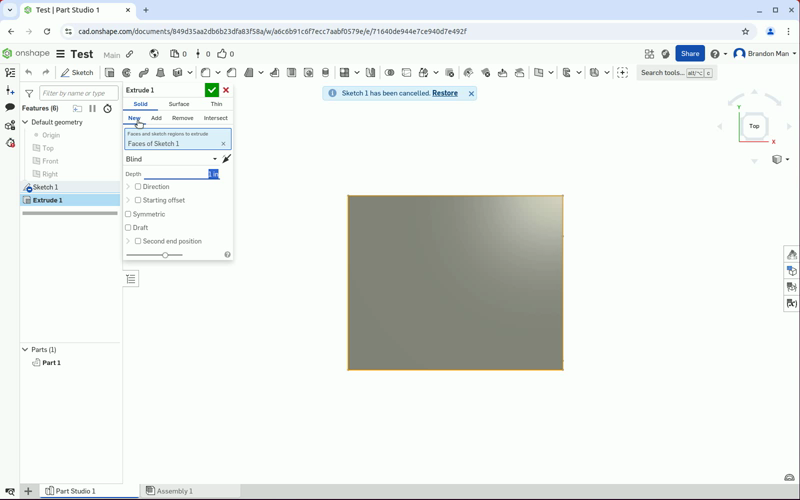
text(0.963)
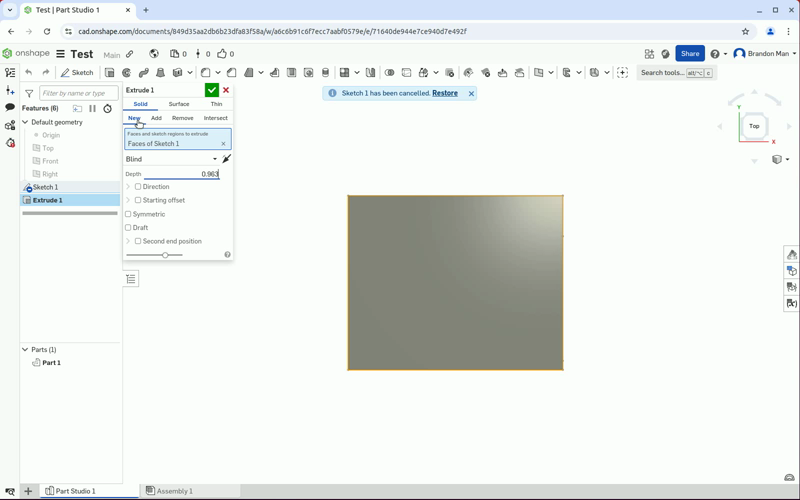
key(enter)
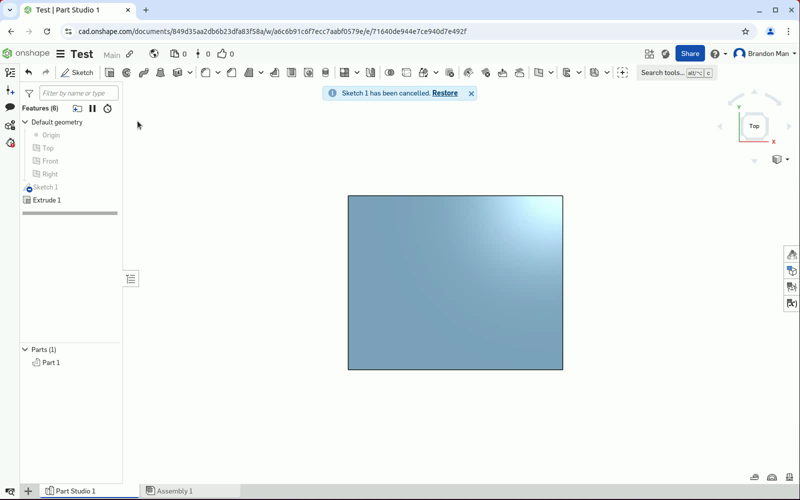
key(shift+h)
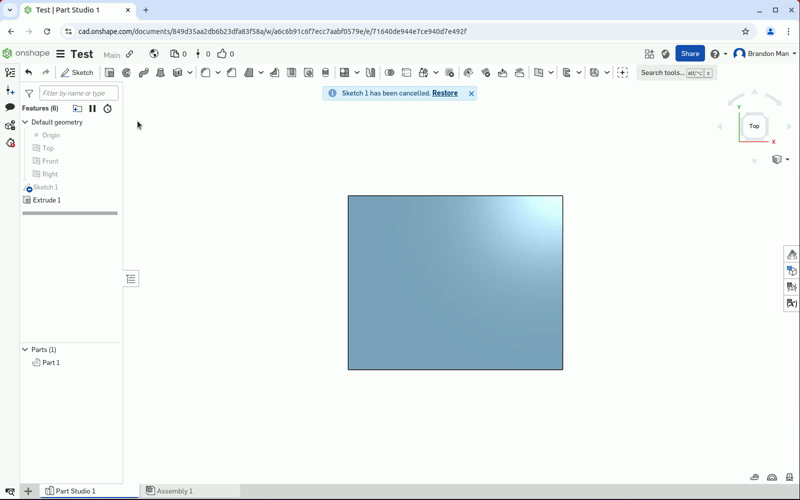
key(shift+h)
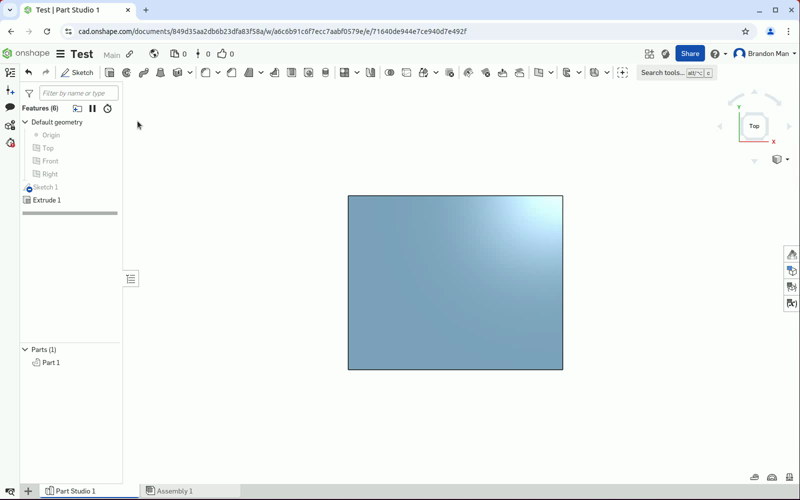
mouse_move(73, 189)
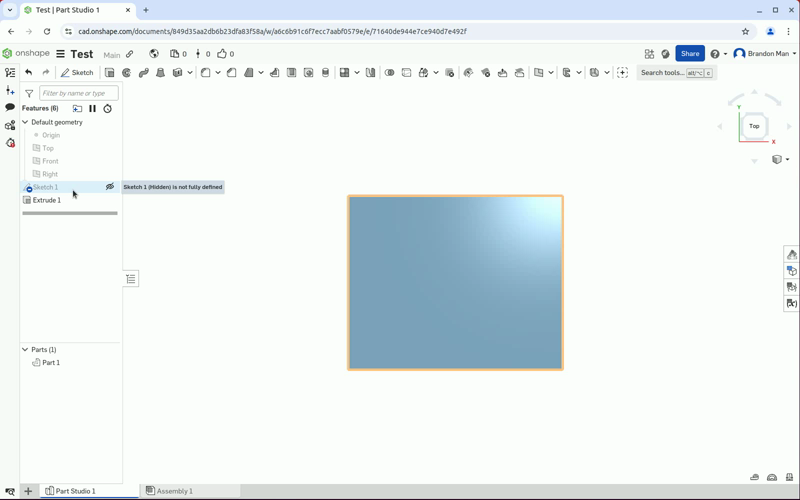
click(73, 189)
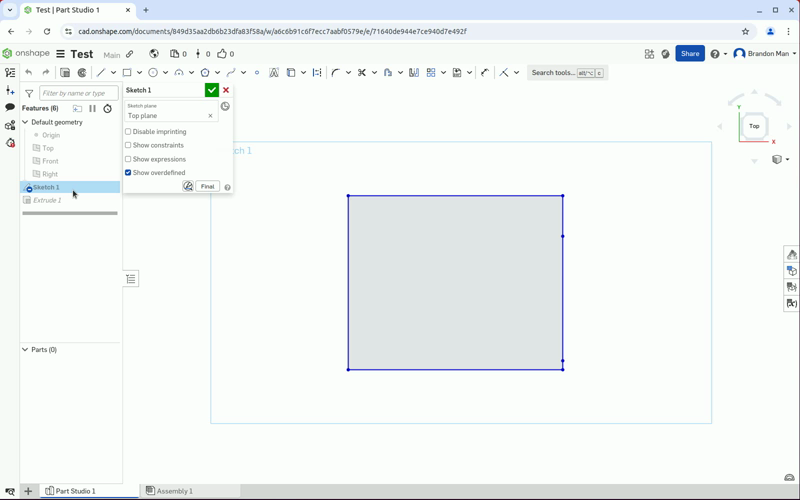
mouse_move(229, 92)
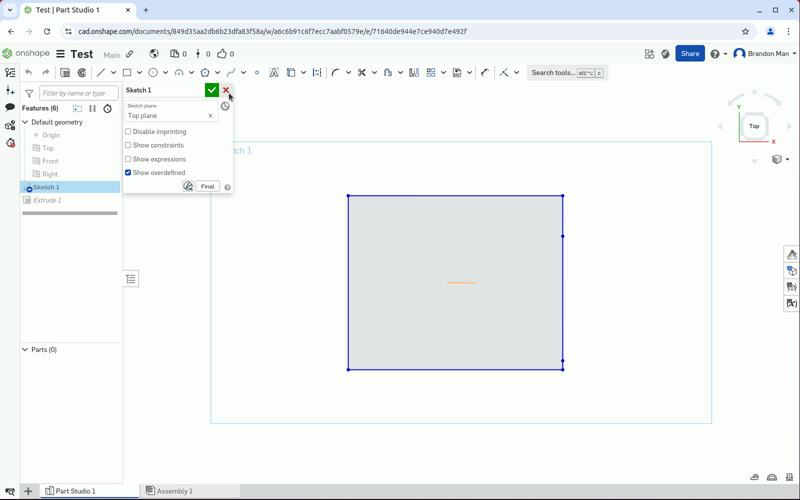
click(229, 92)
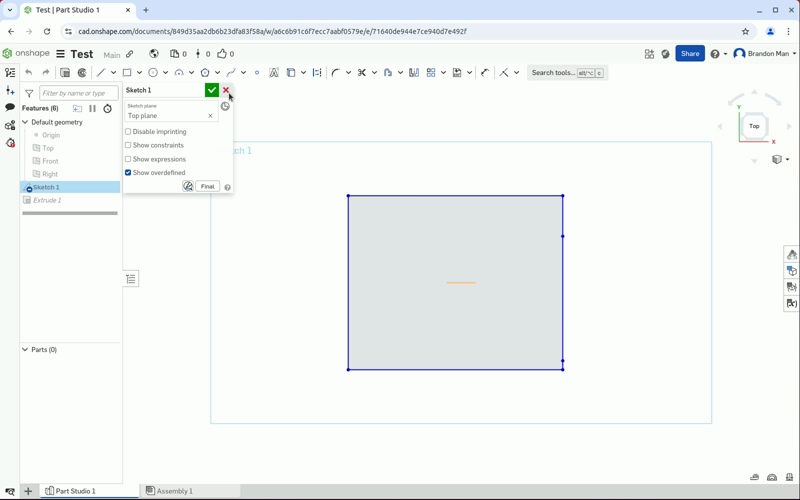
key(shift+s)
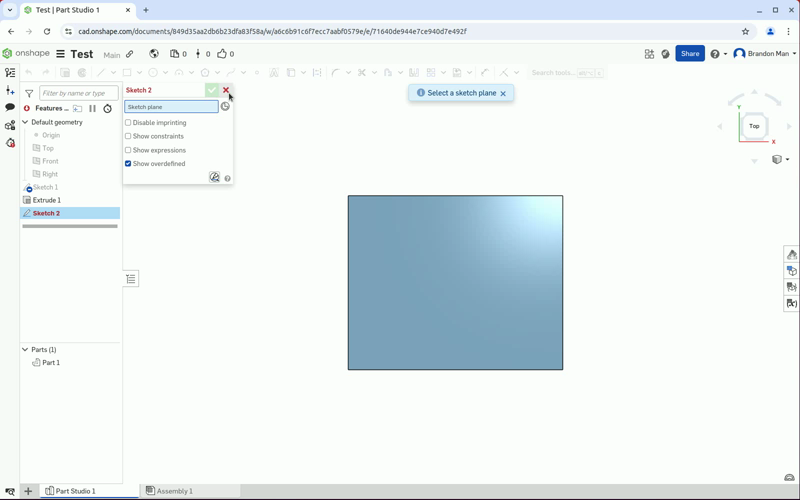
mouse_move(73, 150)
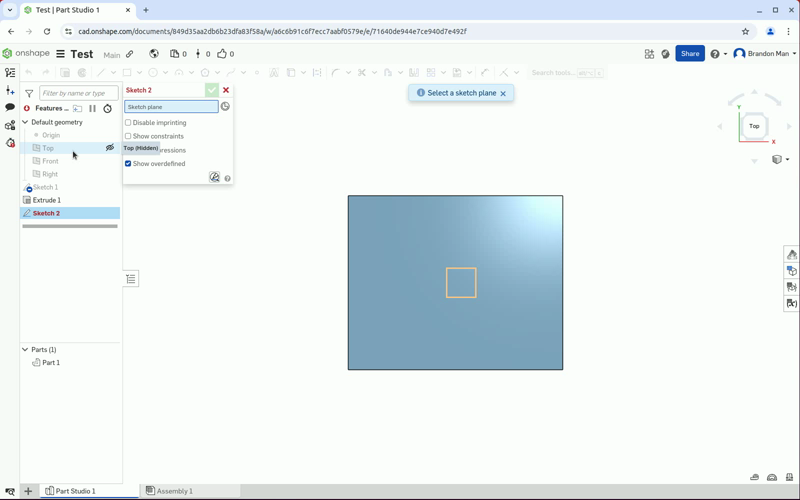
click(73, 150)
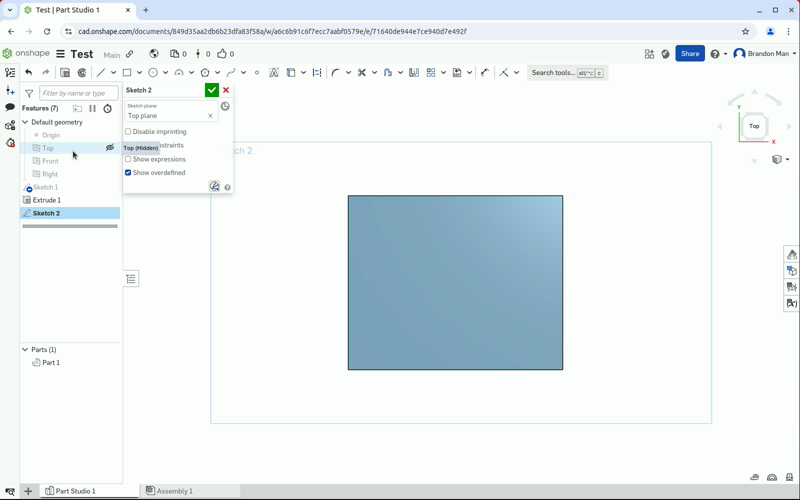
mouse_move(73, 352)
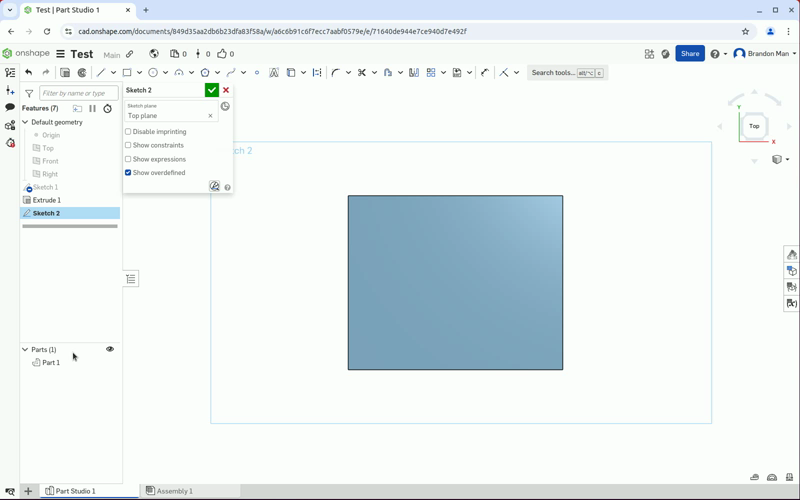
key(y)
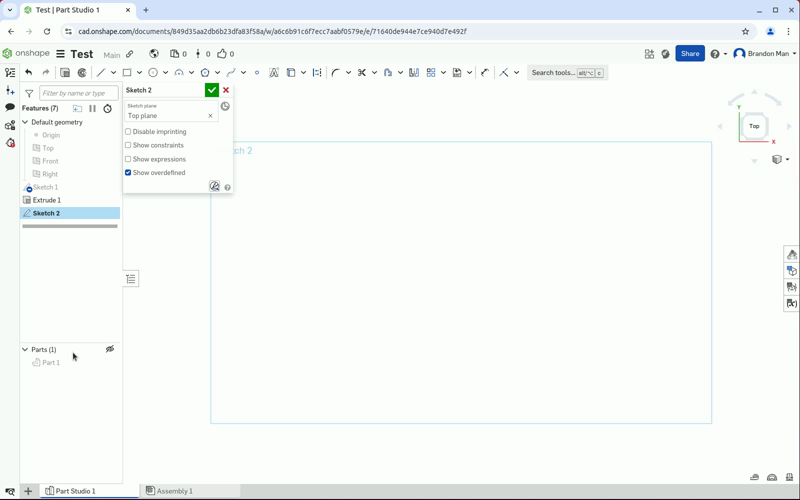
key(l)
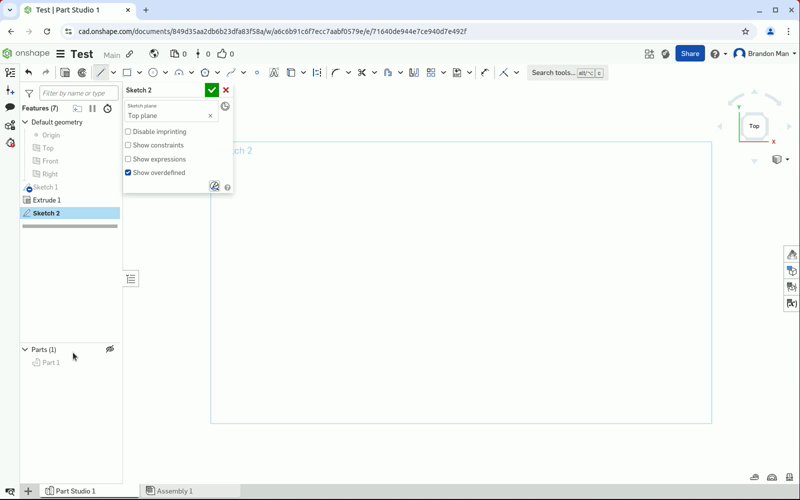
key_down(shift)
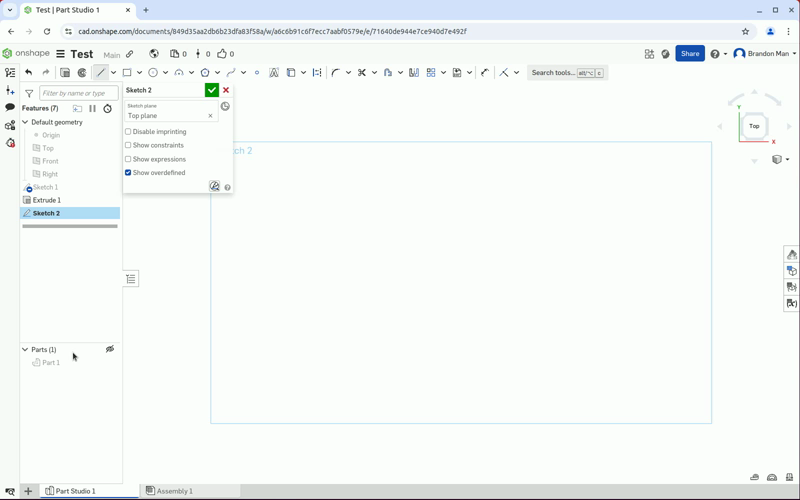
mouse_move(564, 361)
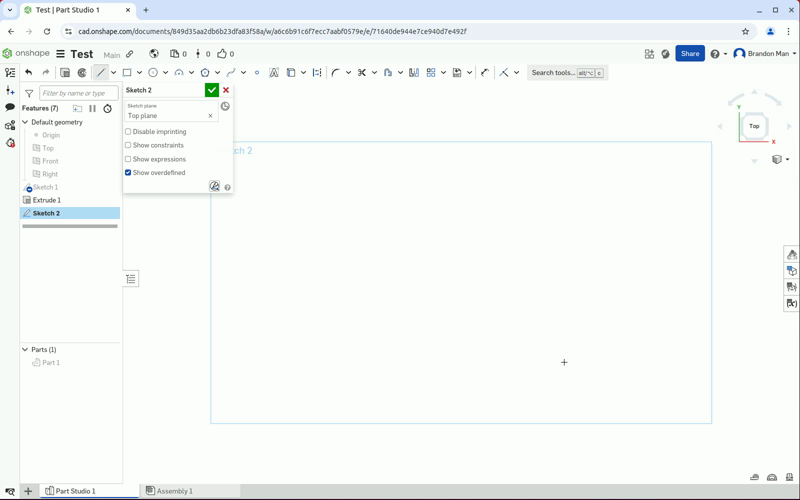
click(564, 361)
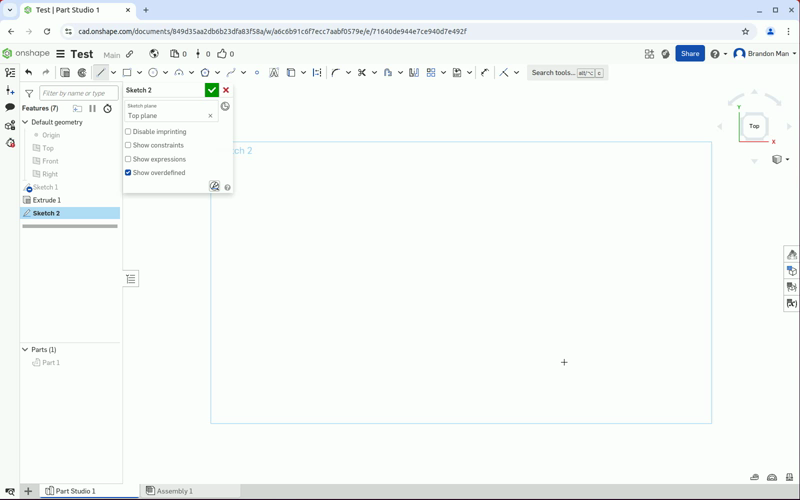
key_up(shift)
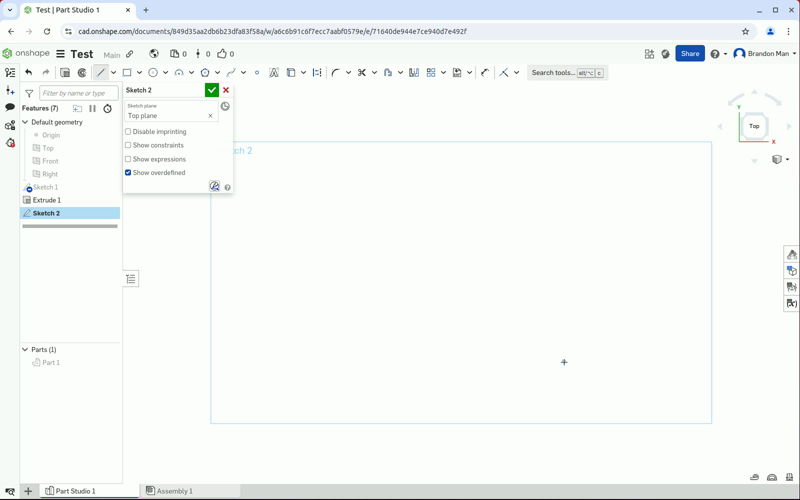
key_down(shift)
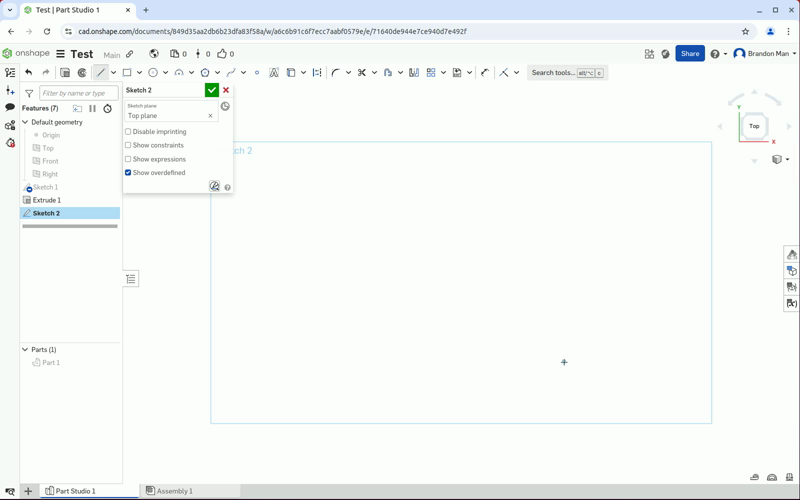
mouse_move(589, 361)
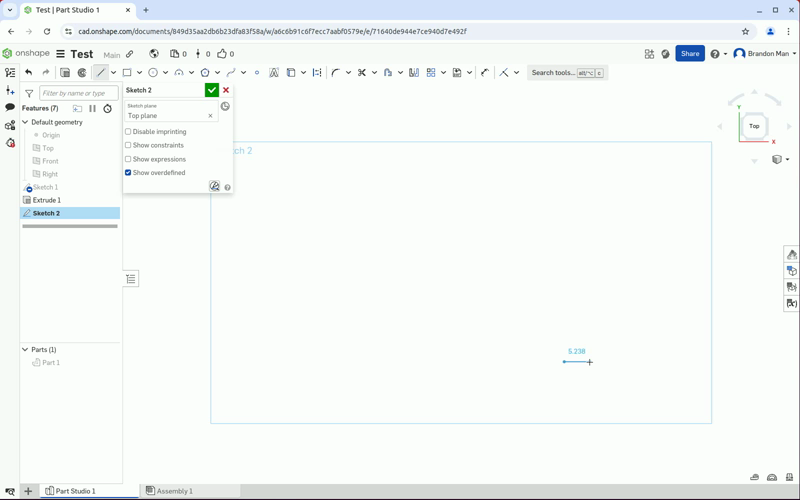
mouse_move(571, 353)
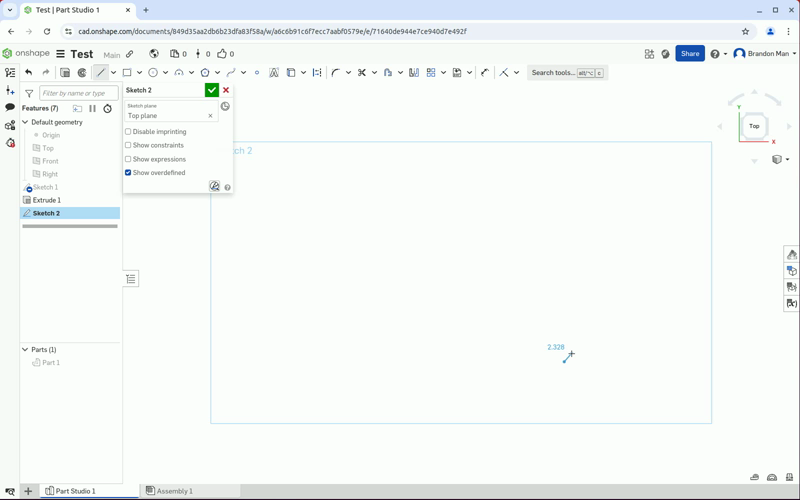
click(571, 353)
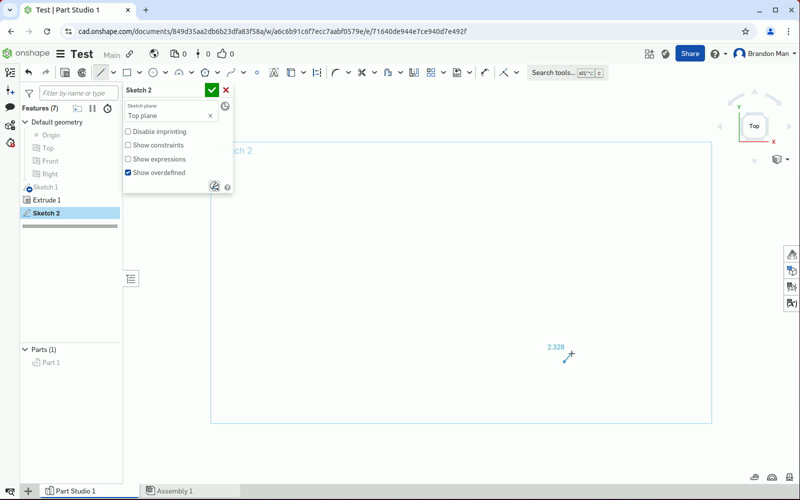
key_up(shift)
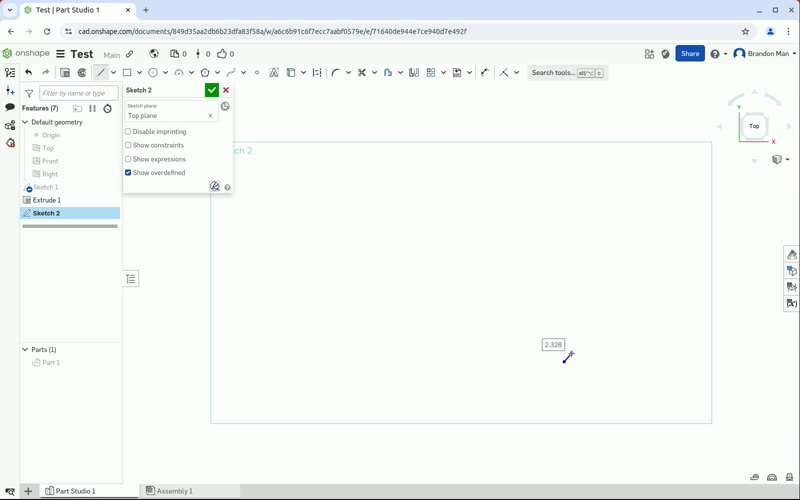
key_down(shift)
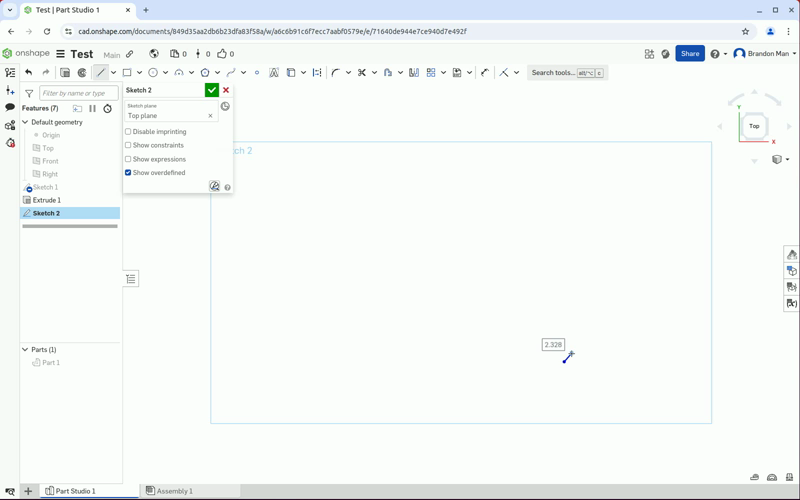
mouse_move(571, 245)
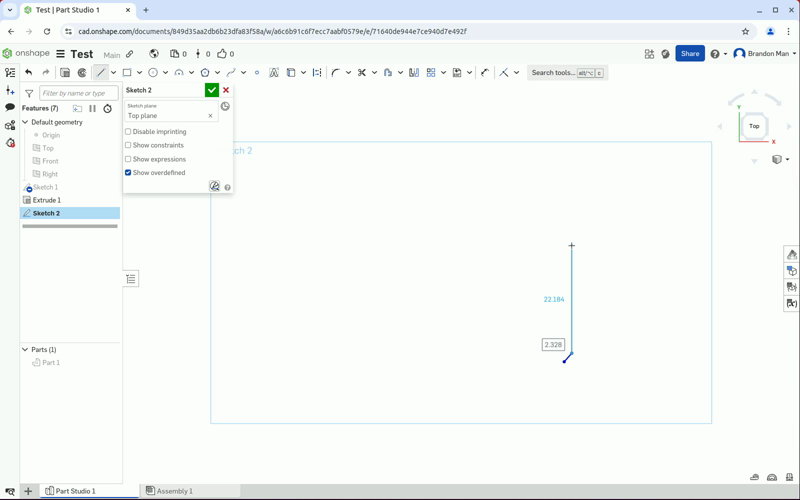
click(571, 245)
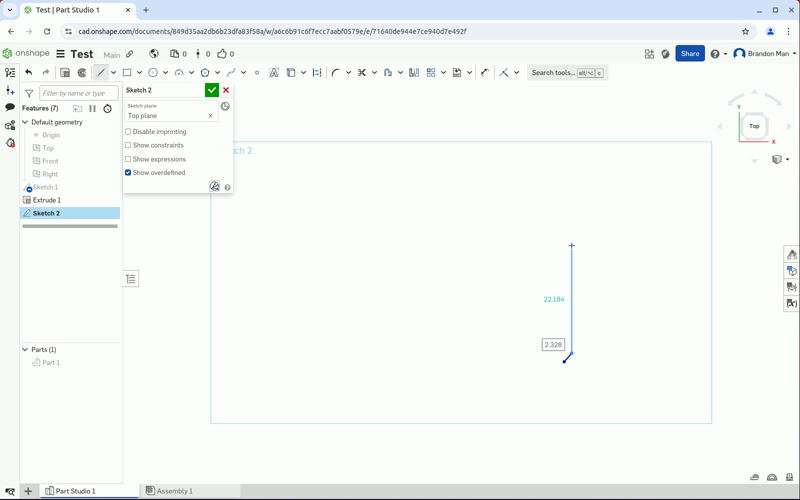
key_up(shift)
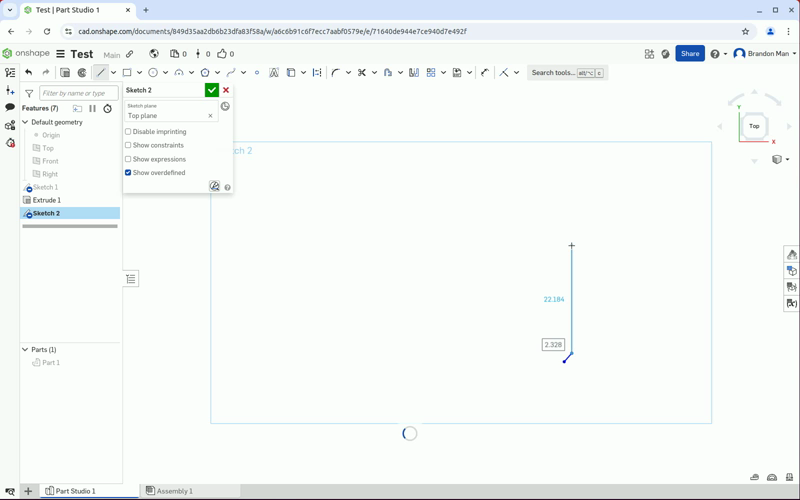
key_down(shift)
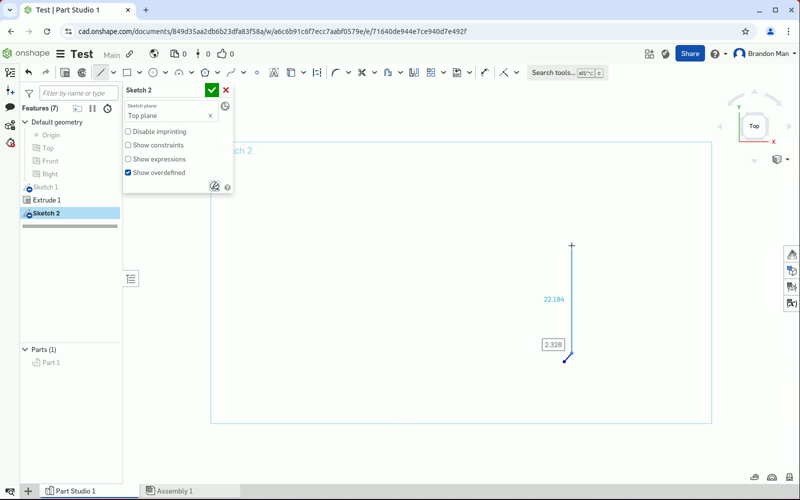
mouse_move(589, 245)
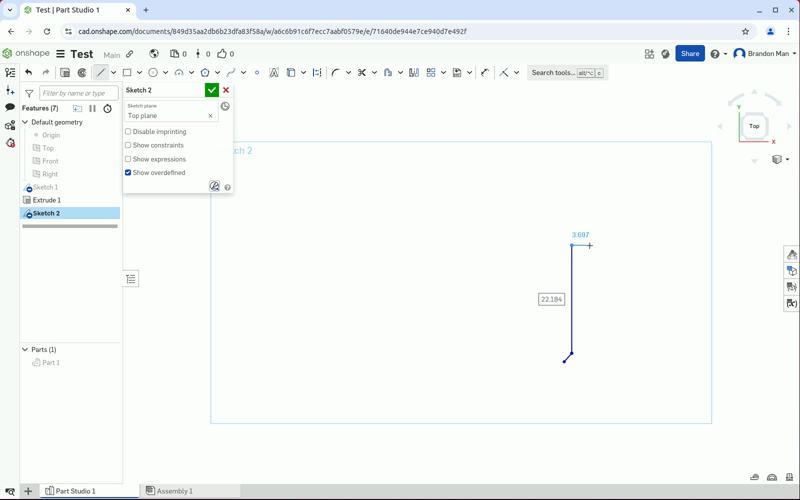
mouse_move(564, 237)
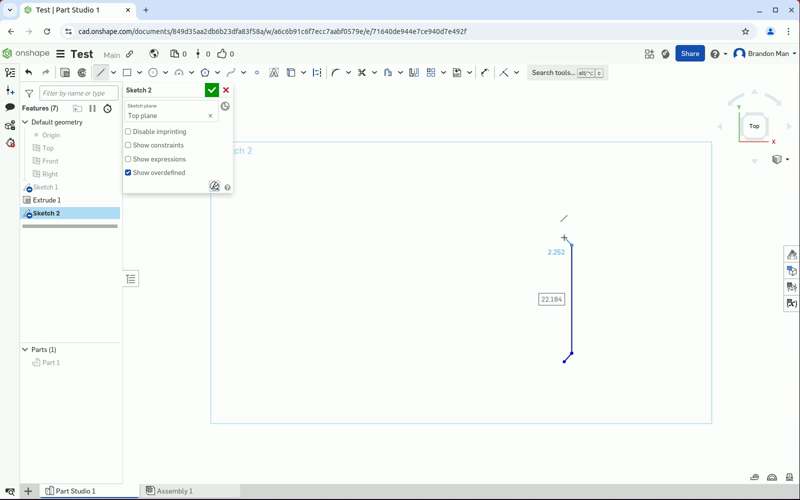
click(564, 237)
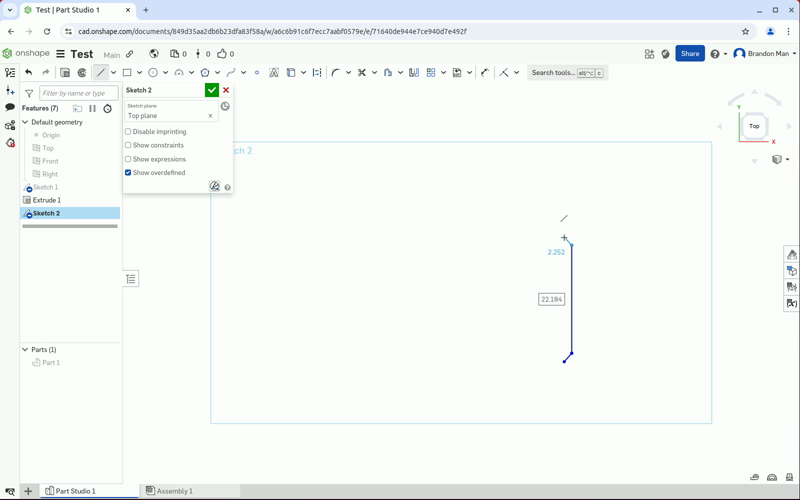
key_up(shift)
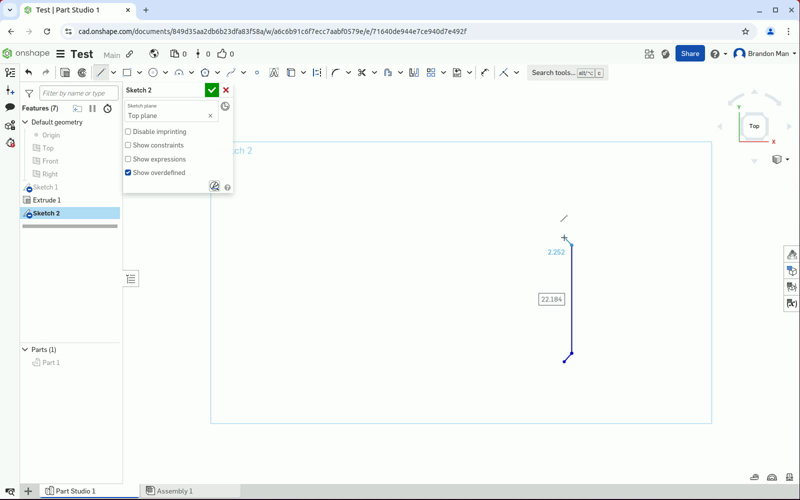
key_down(shift)
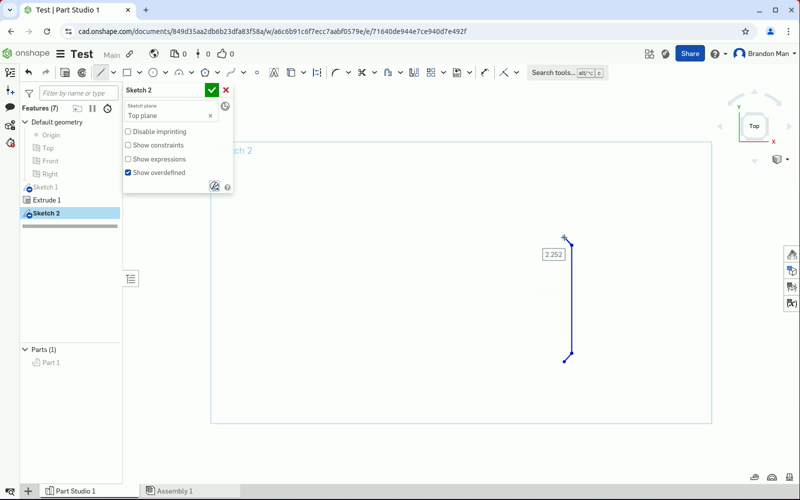
mouse_move(564, 361)
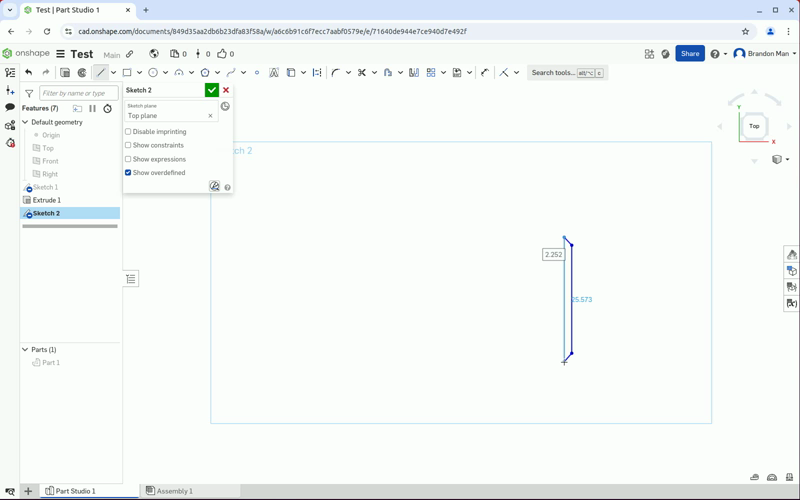
key_up(shift)
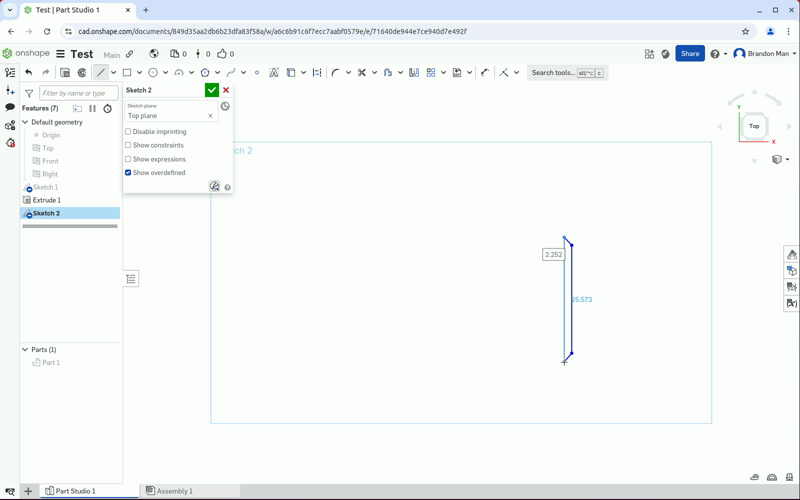
click(564, 361)
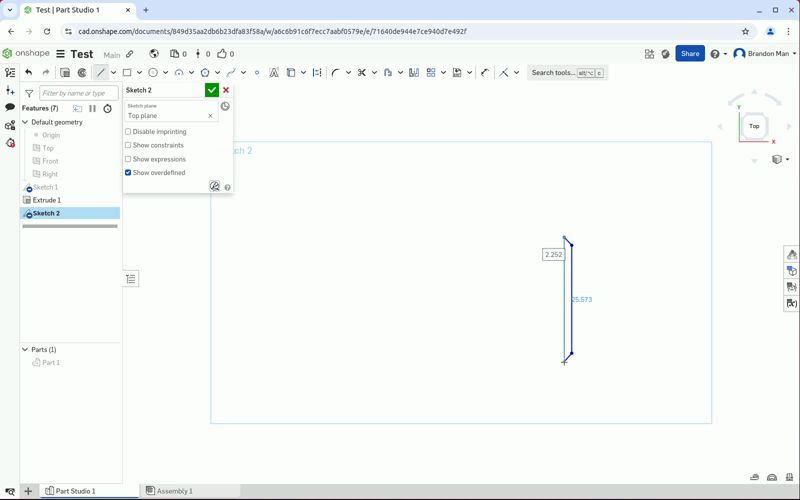
key(esc)
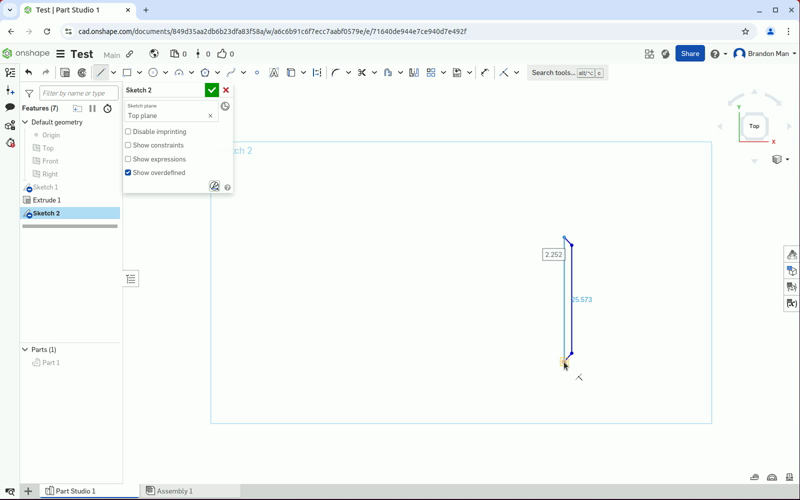
mouse_move(569, 274)
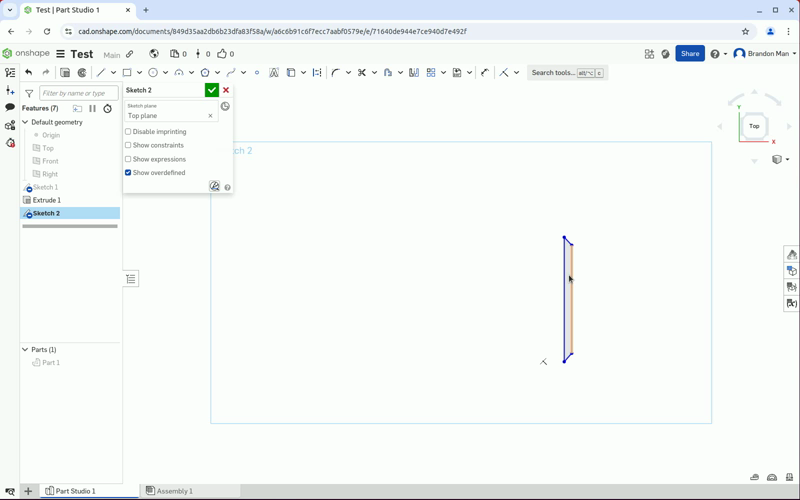
scroll(6)
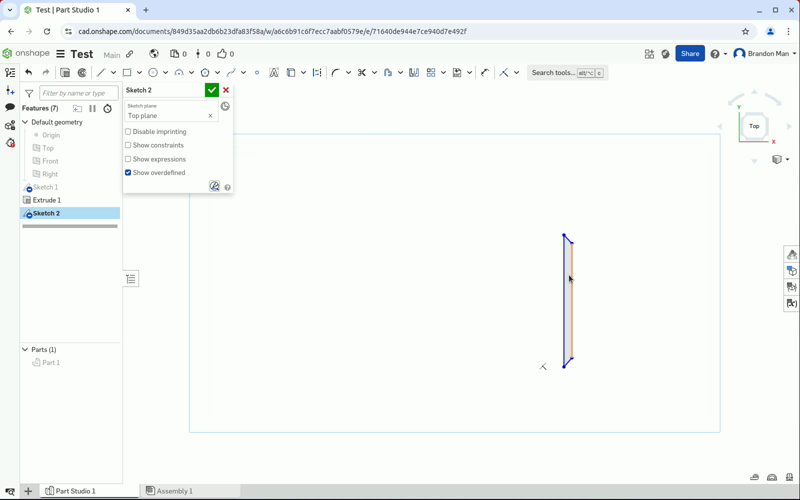
scroll(6)
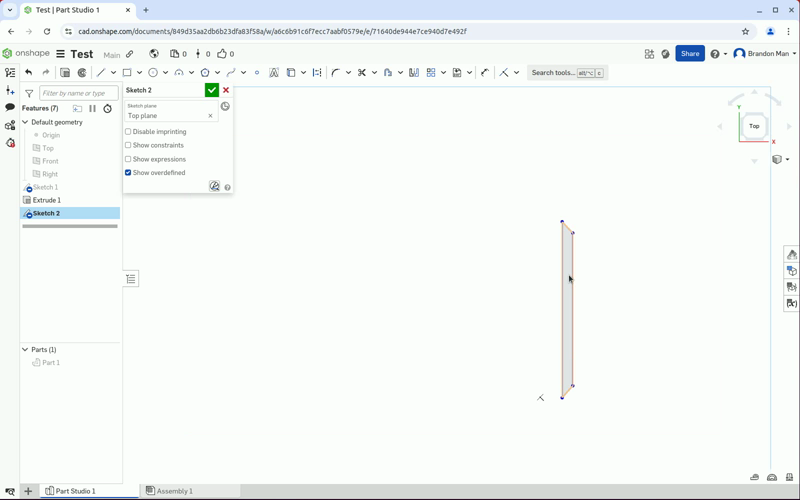
scroll(6)
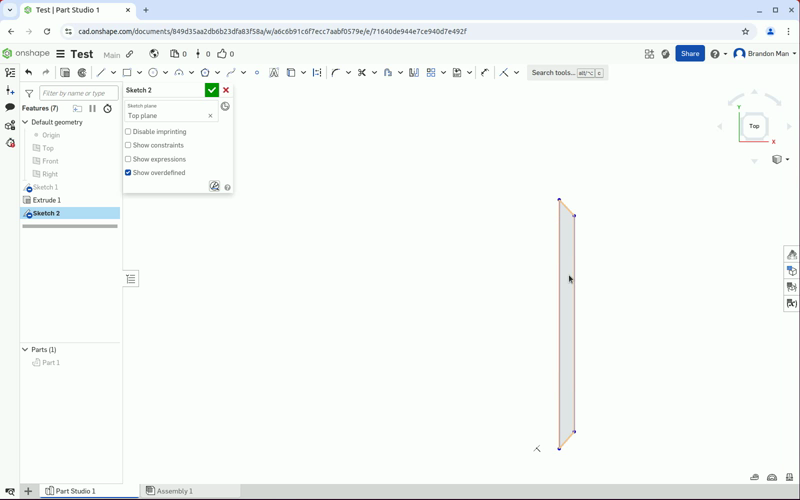
scroll(6)
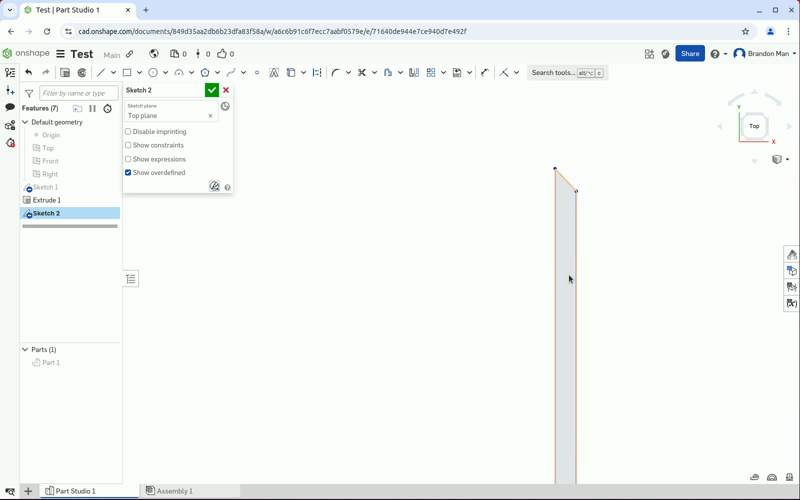
scroll(6)
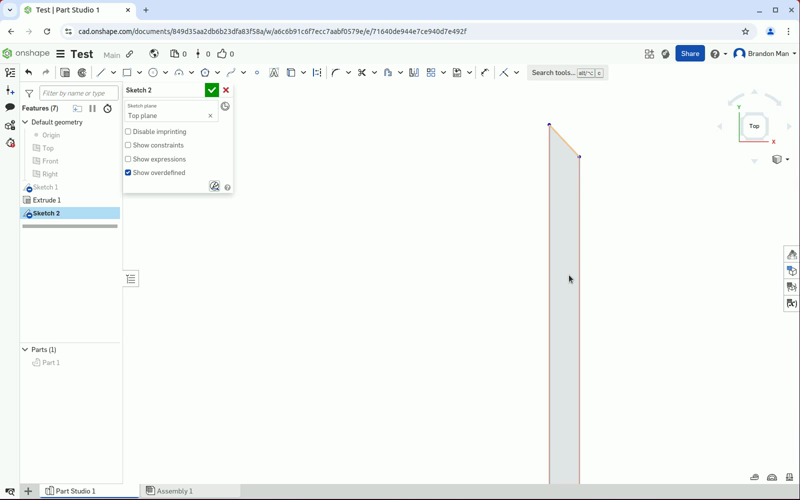
scroll(6)
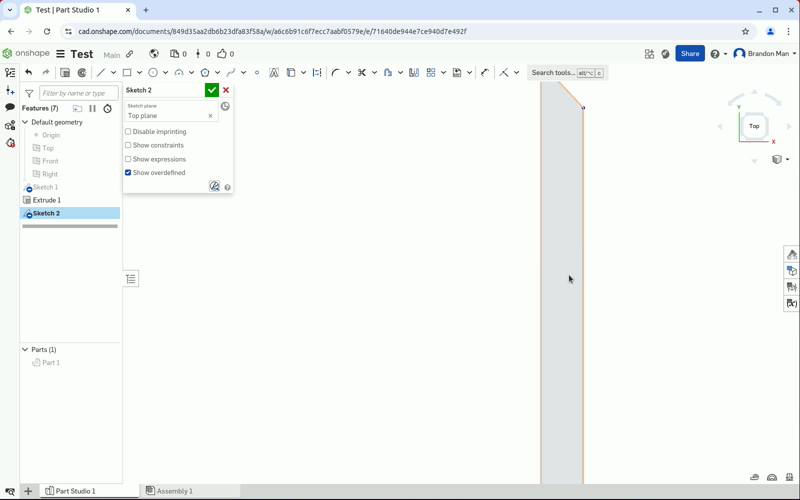
scroll(6)
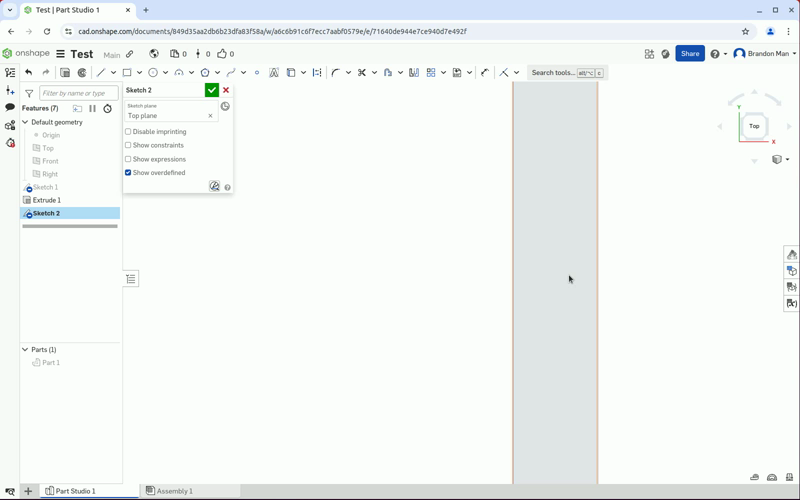
click(569, 274)
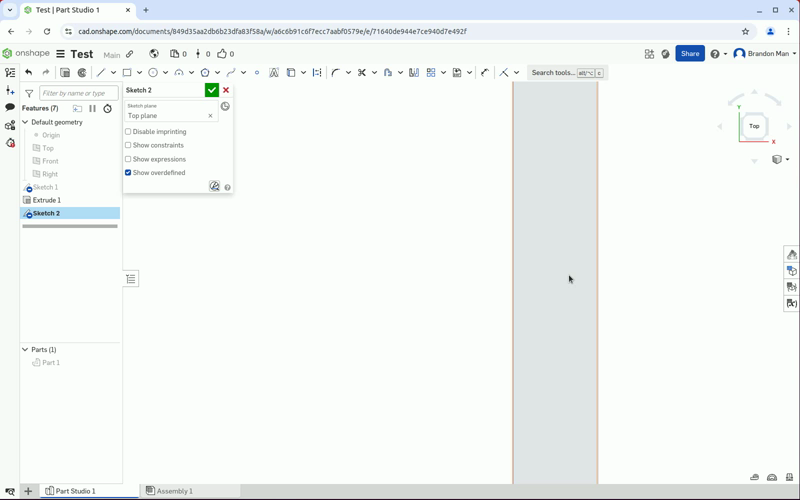
scroll(-6)
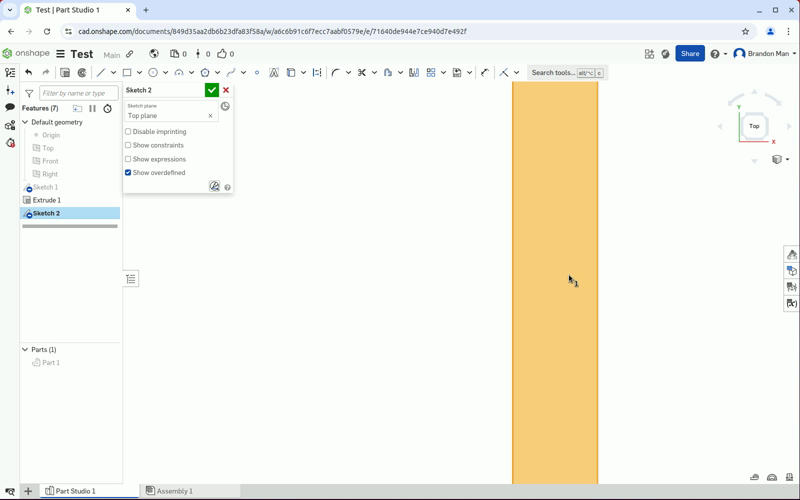
scroll(-6)
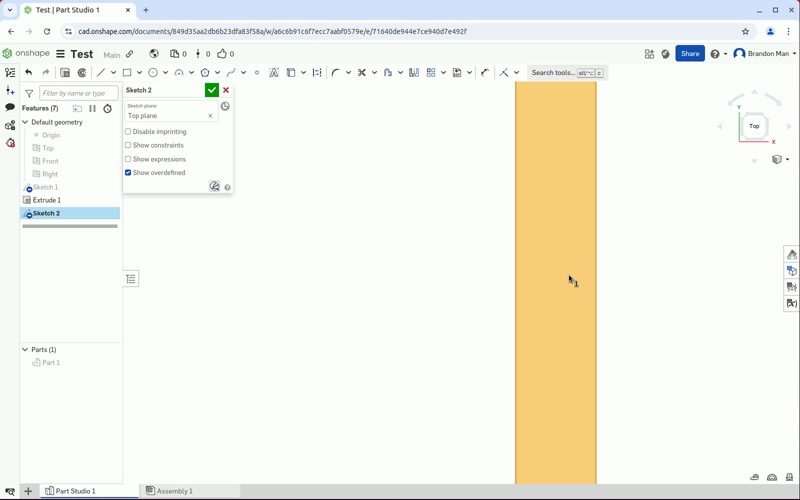
scroll(-6)
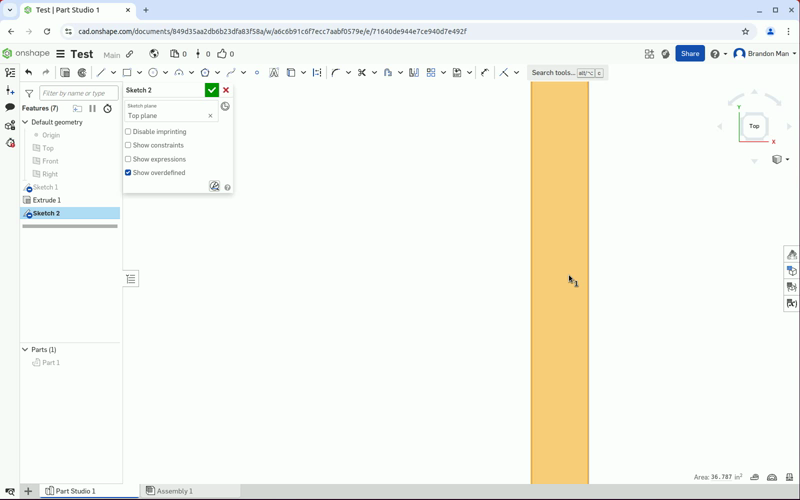
scroll(-6)
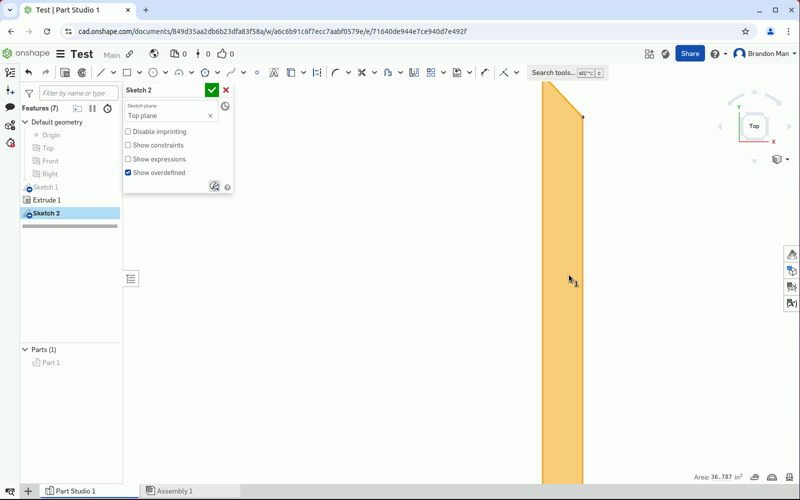
scroll(-6)
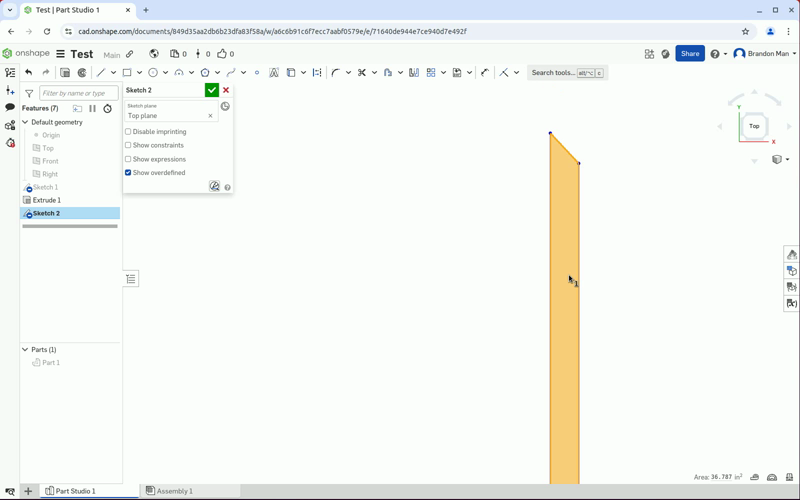
scroll(-6)
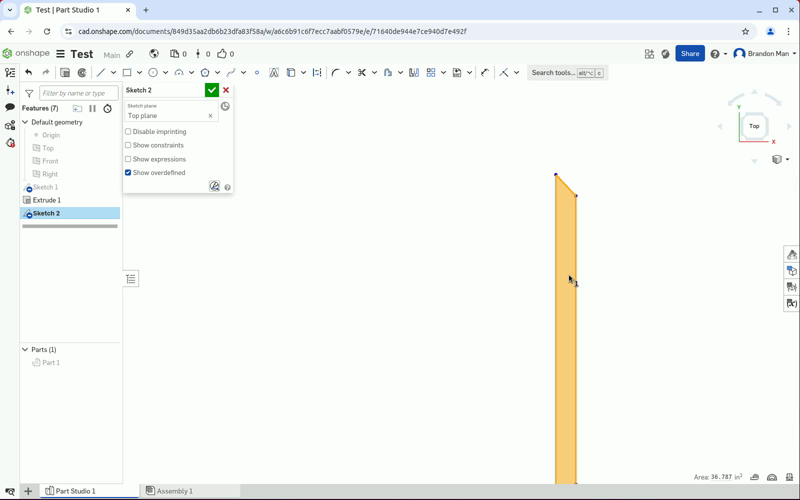
scroll(-6)
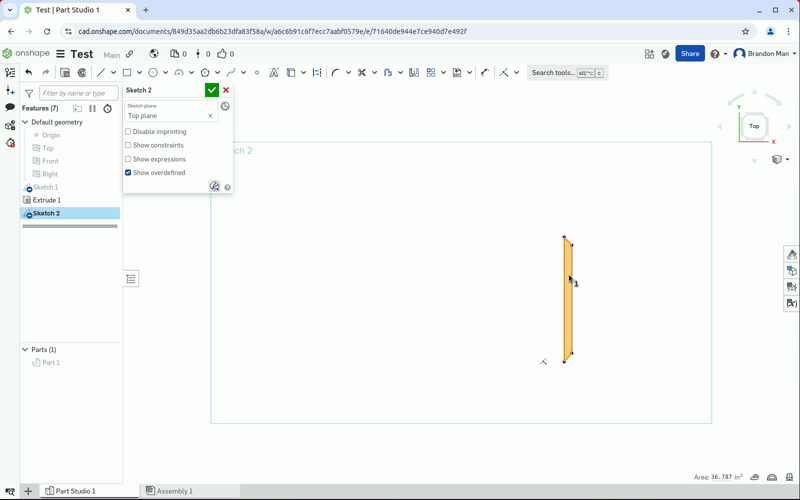
mouse_move(73, 352)
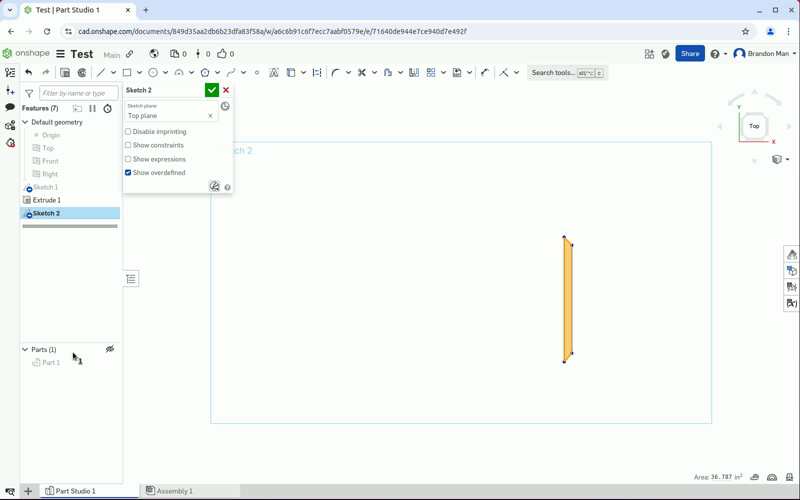
key(shift+y)
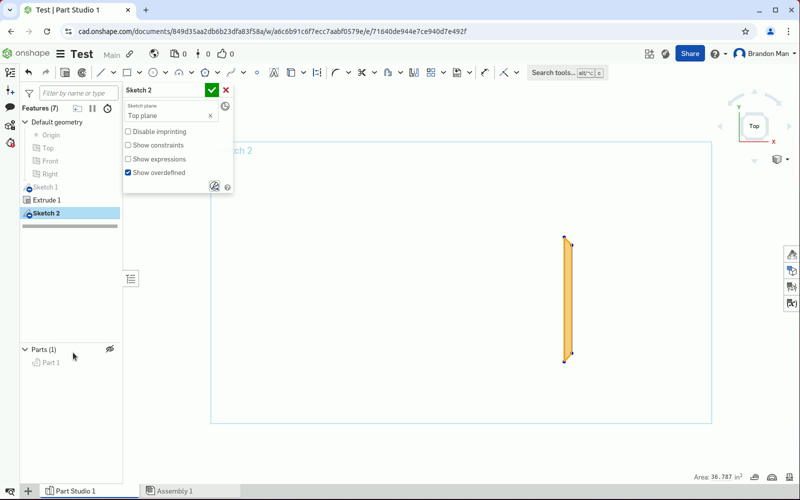
key(shift+e)
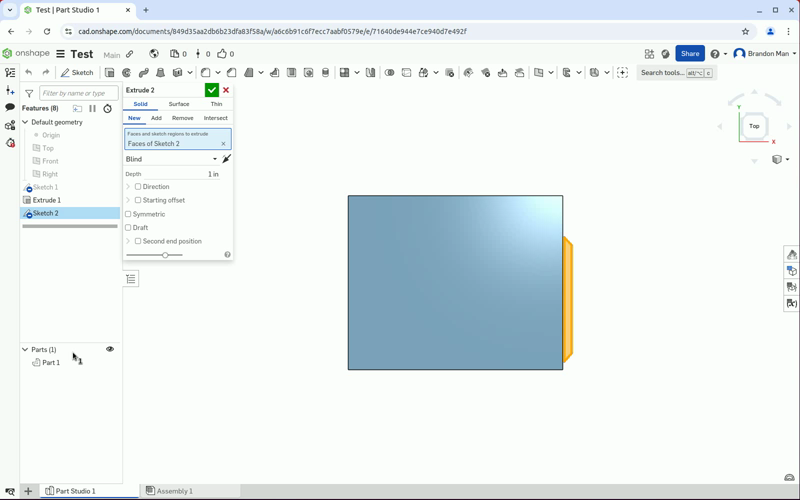
mouse_move(143, 106)
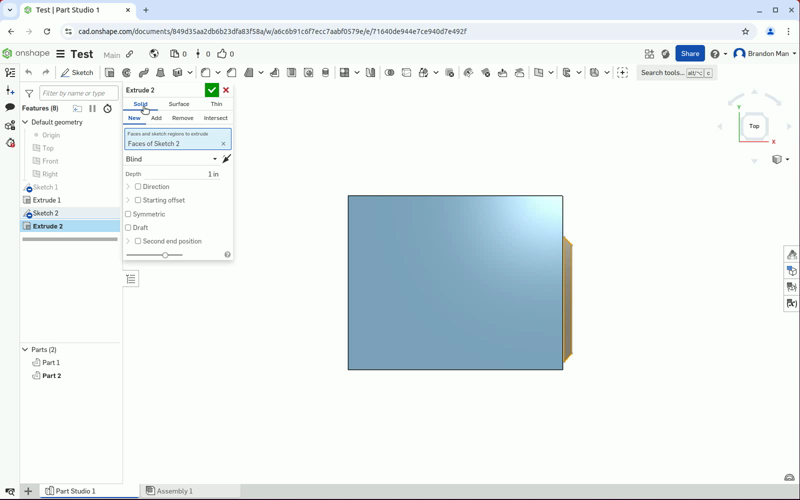
click(143, 106)
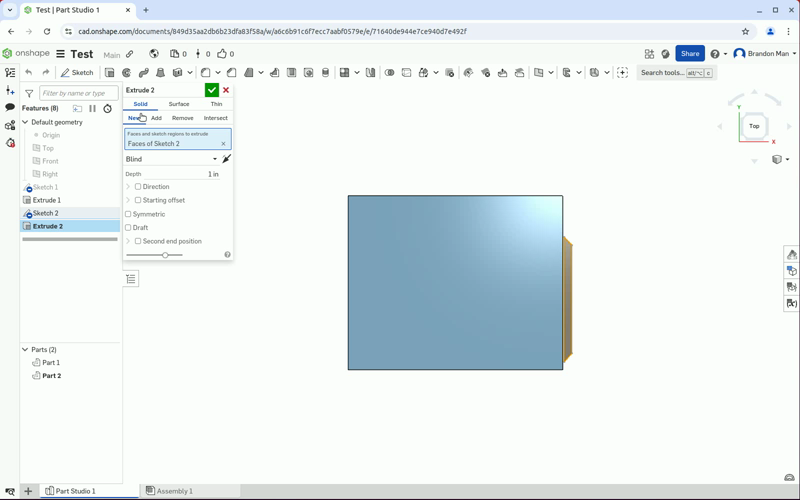
mouse_move(137, 120)
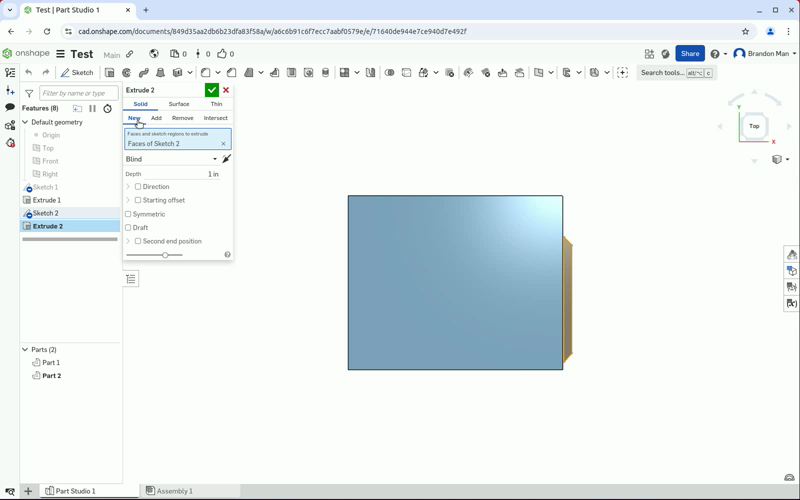
click(137, 120)
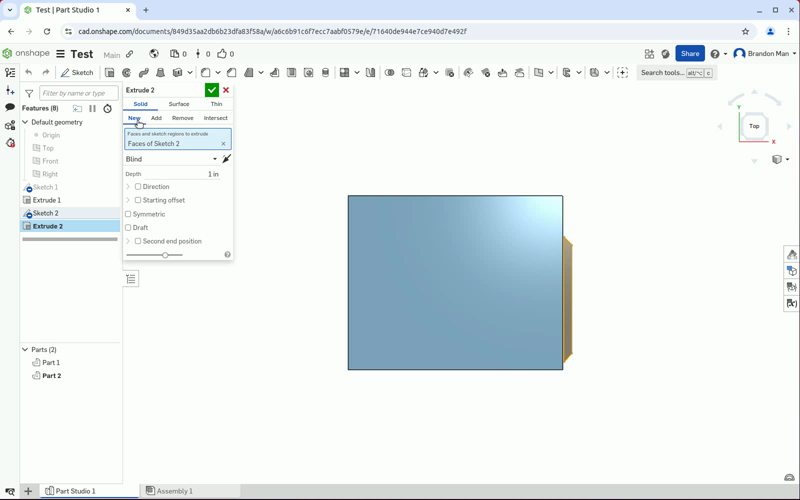
key(tab, 4)
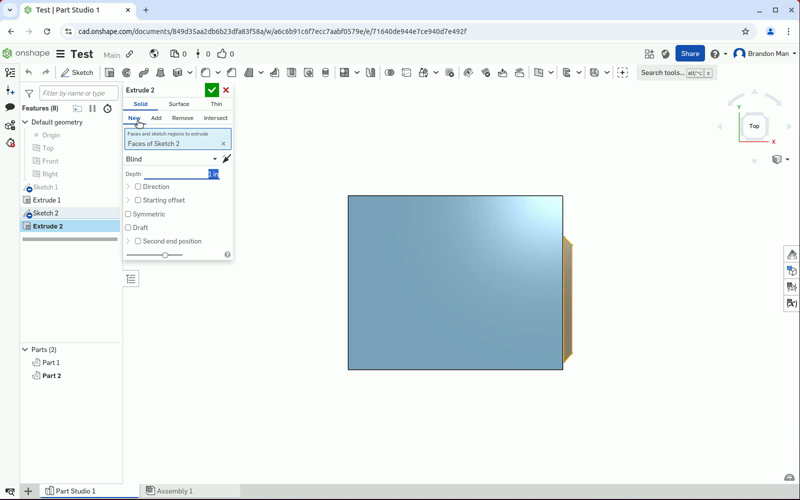
text(0.963)
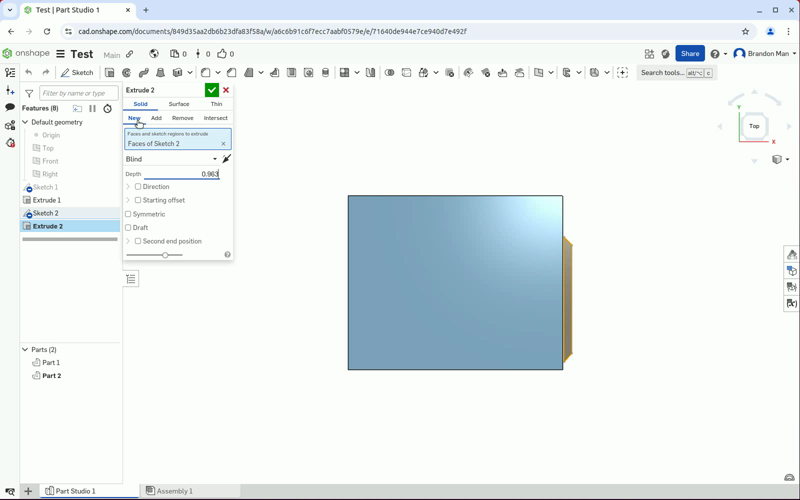
key(enter)
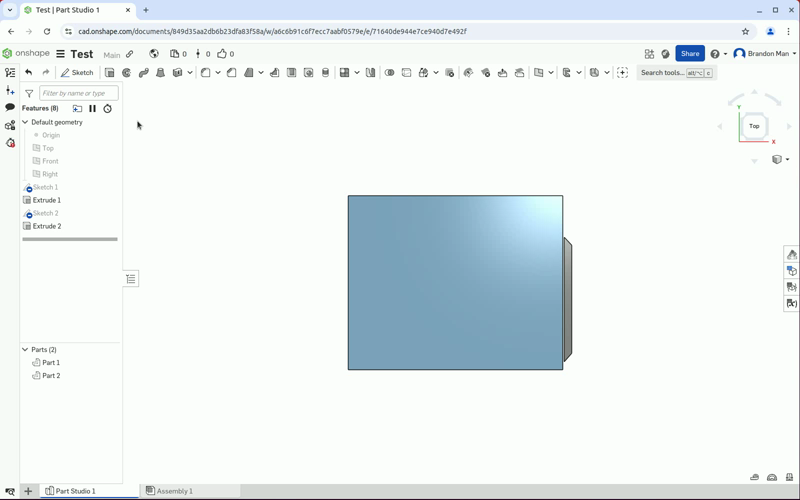
key(shift+h)
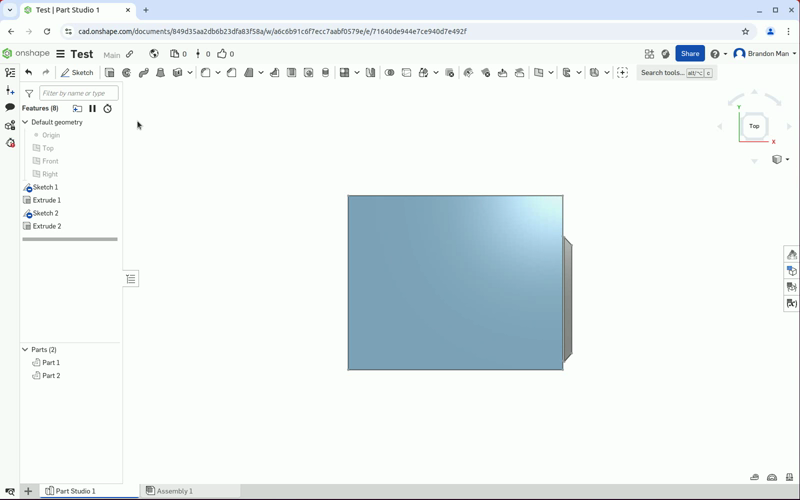
key(shift+h)
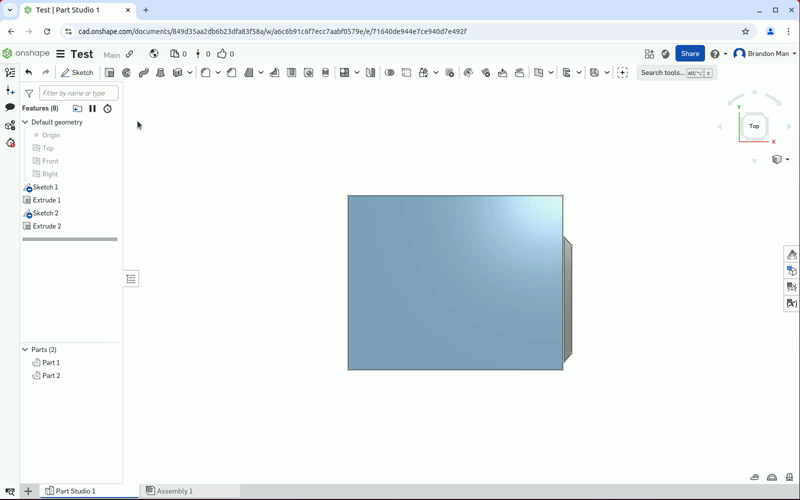
key(shift+7)
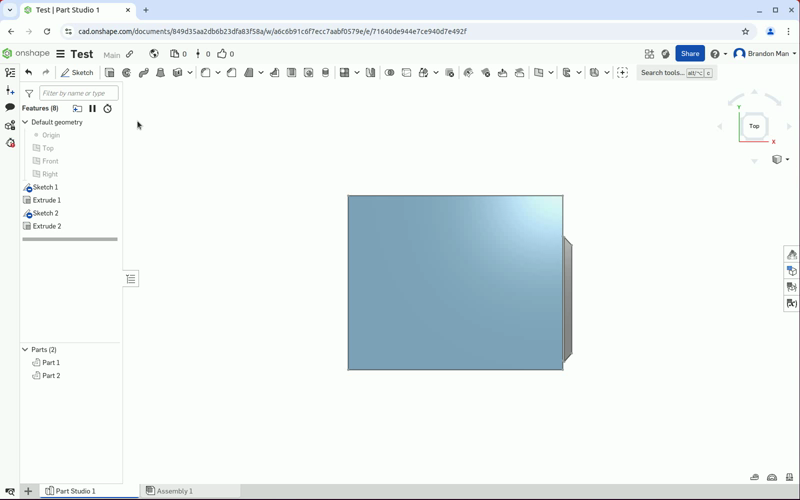
key(up, 3)
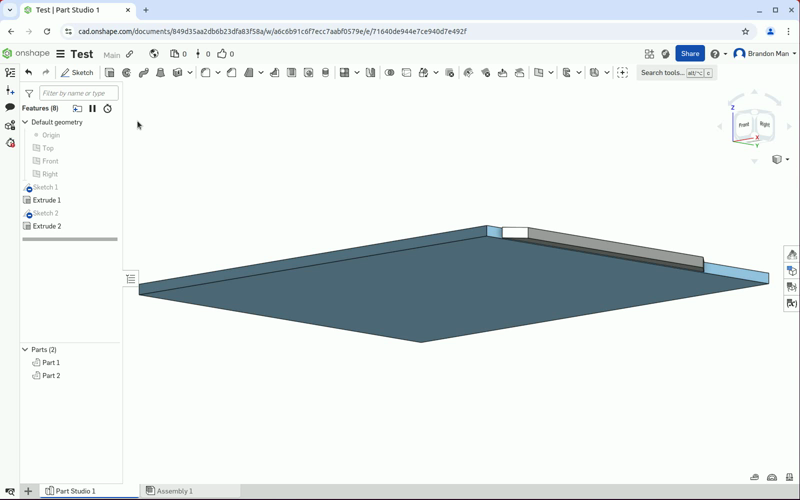
key(left, 3)
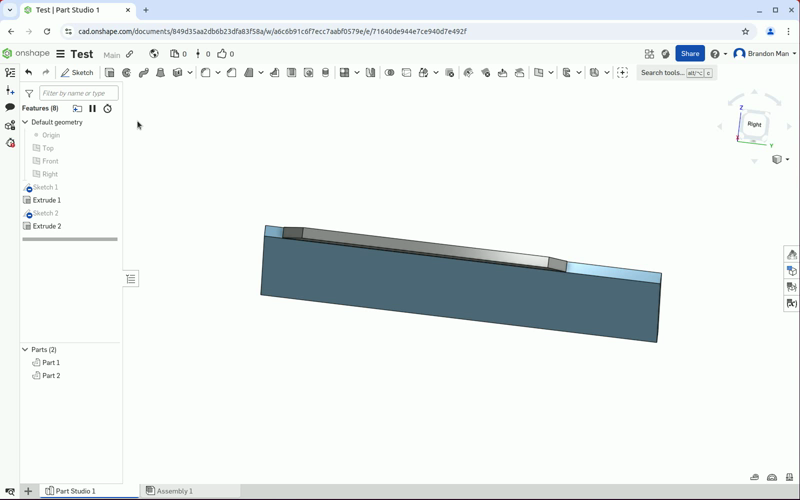
key(right, 3)
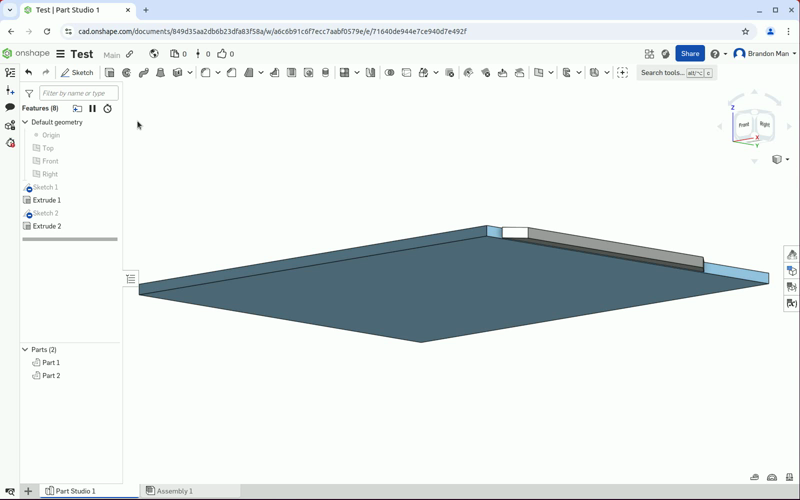
key(down, 3)
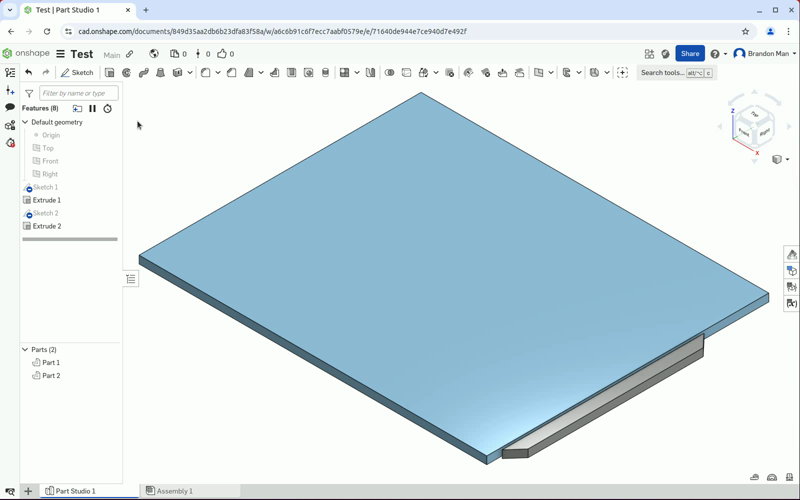
mouse_move(73, 189)
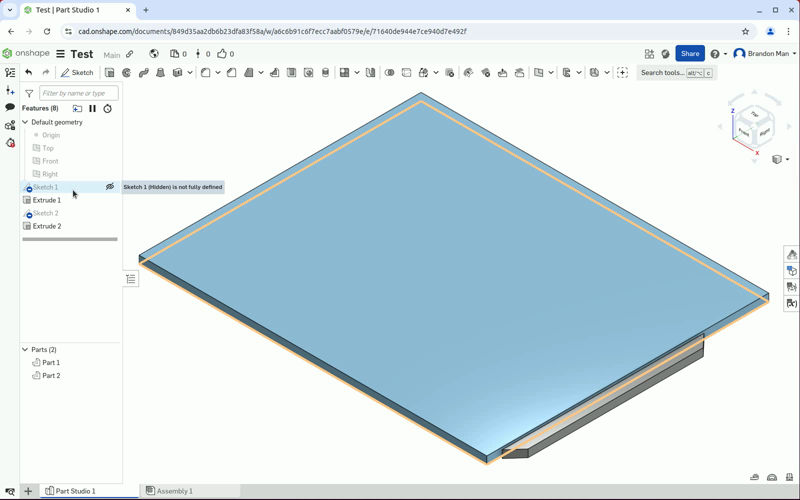
click(73, 189)